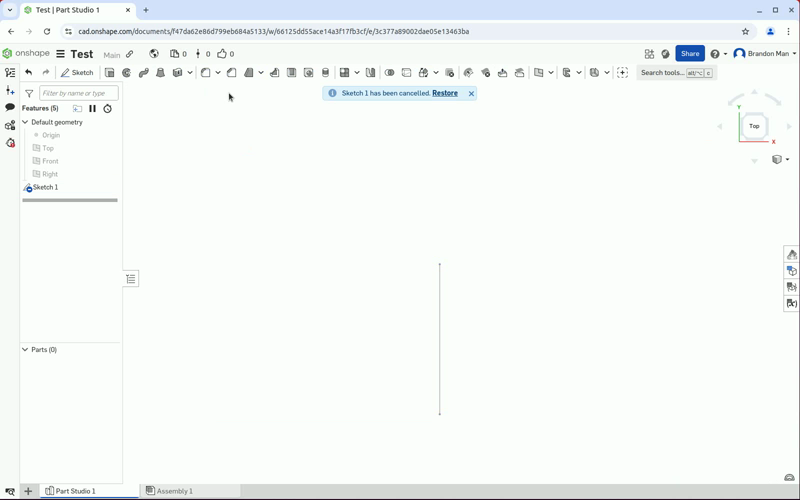
key(shift+h)
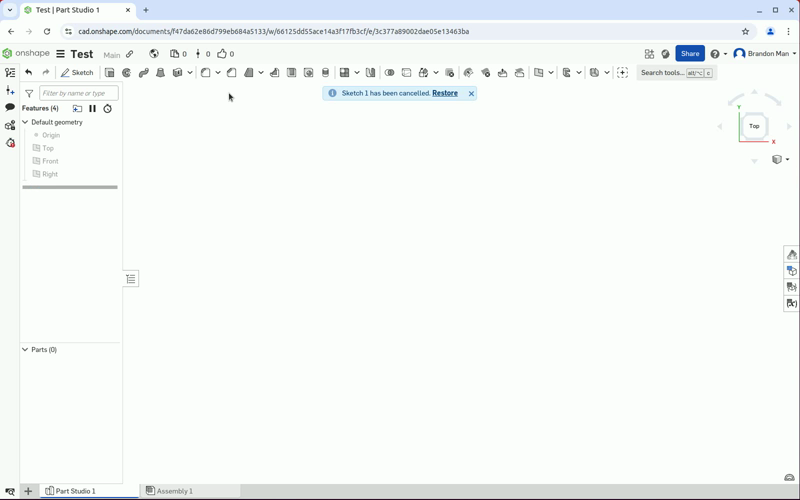
key(shift+s)
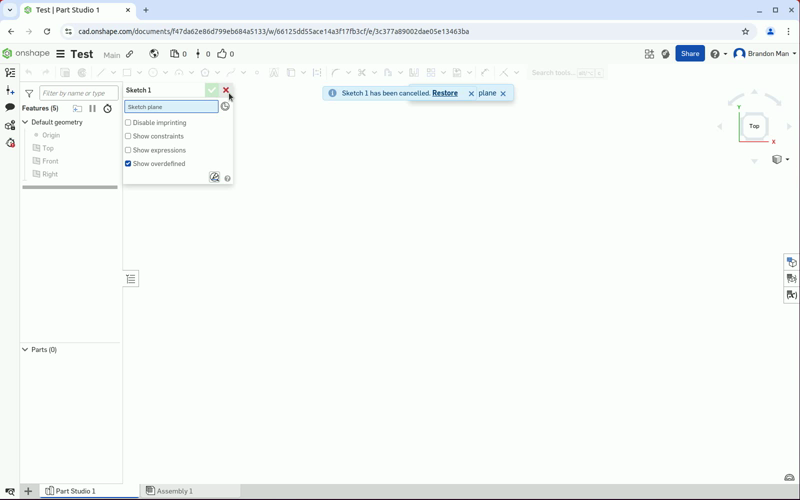
mouse_move(73, 150)
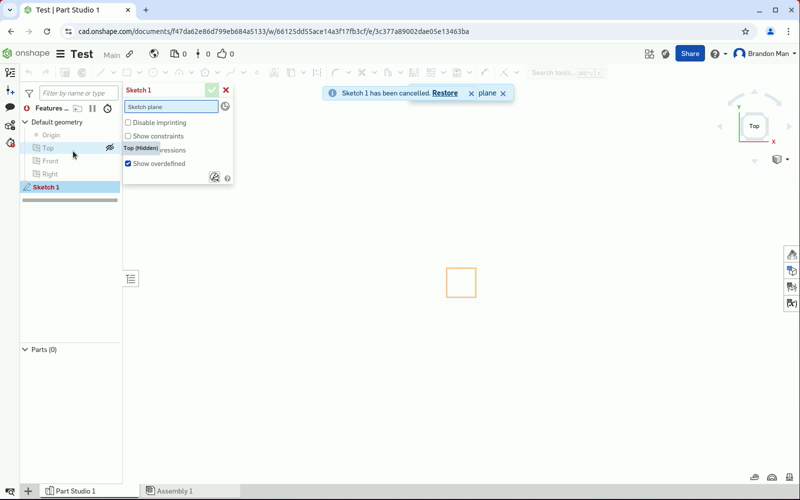
click(73, 150)
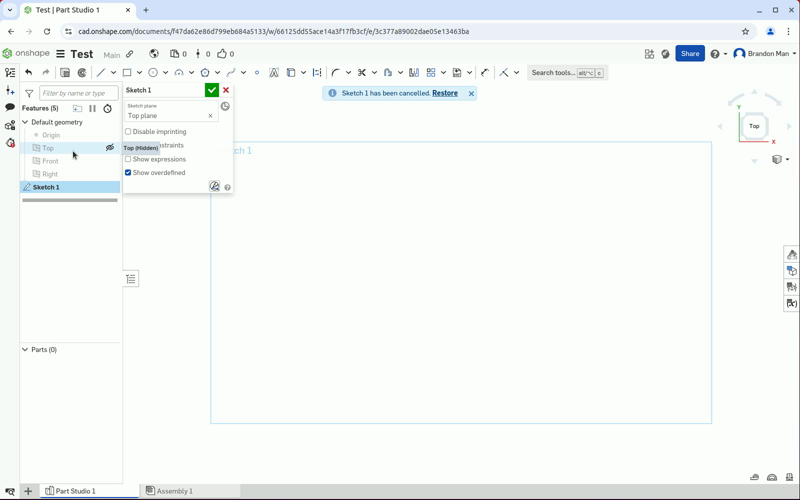
mouse_move(73, 352)
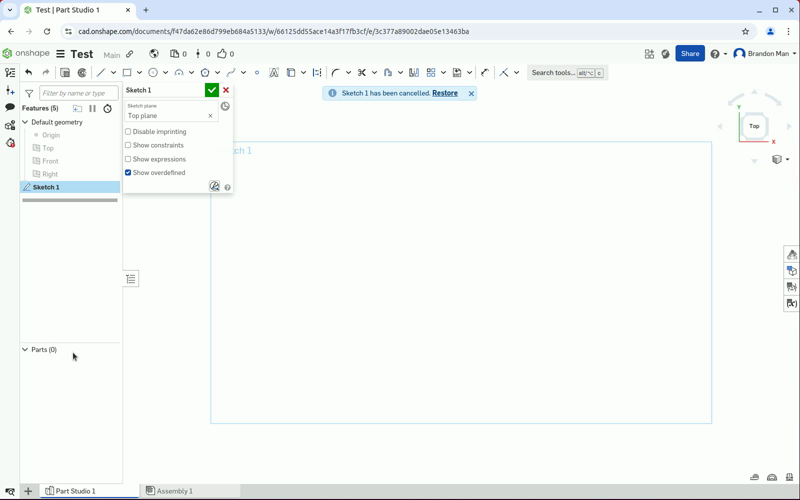
key(y)
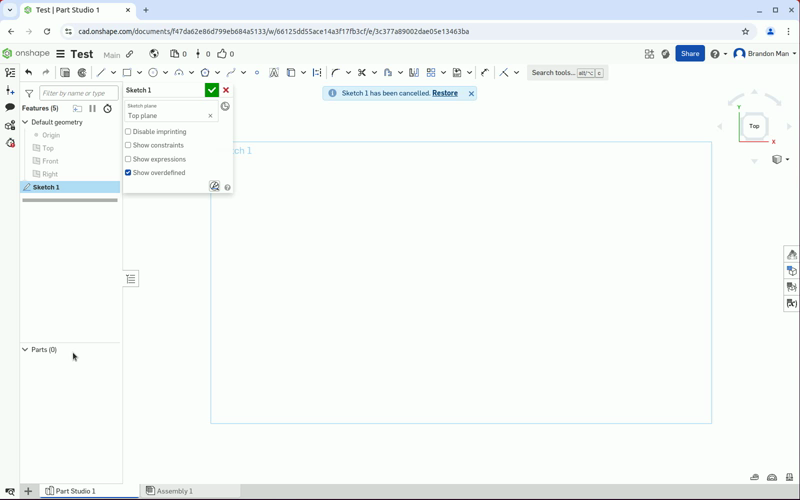
key(c)
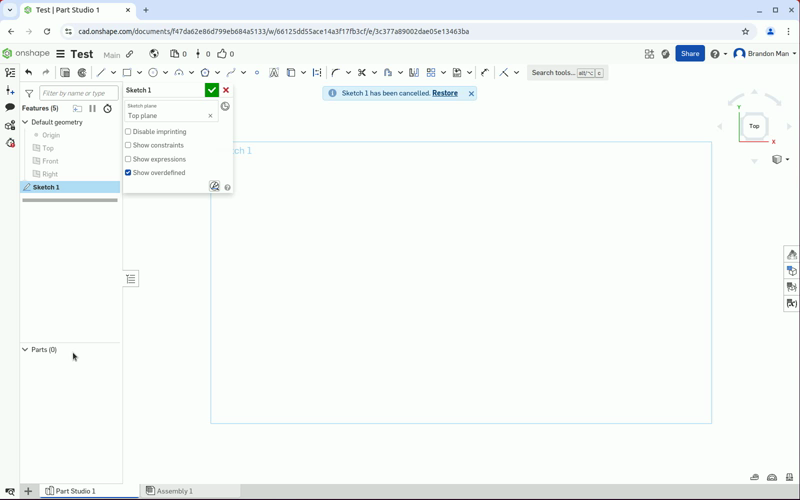
key_down(shift)
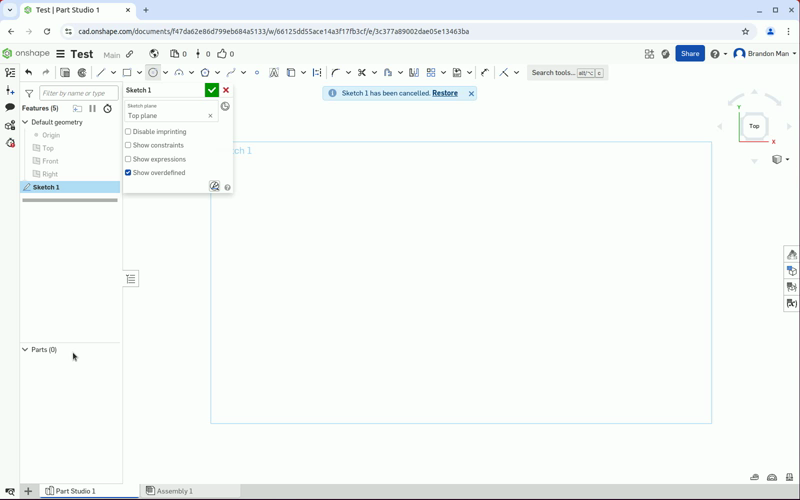
mouse_move(461, 282)
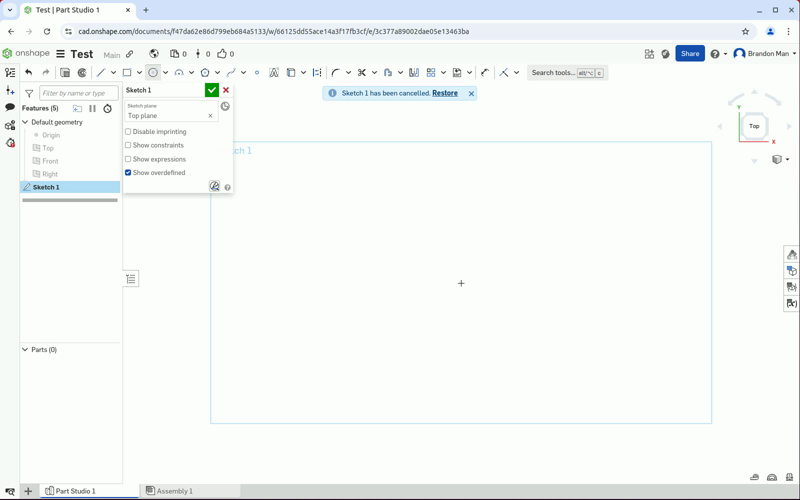
click(461, 282)
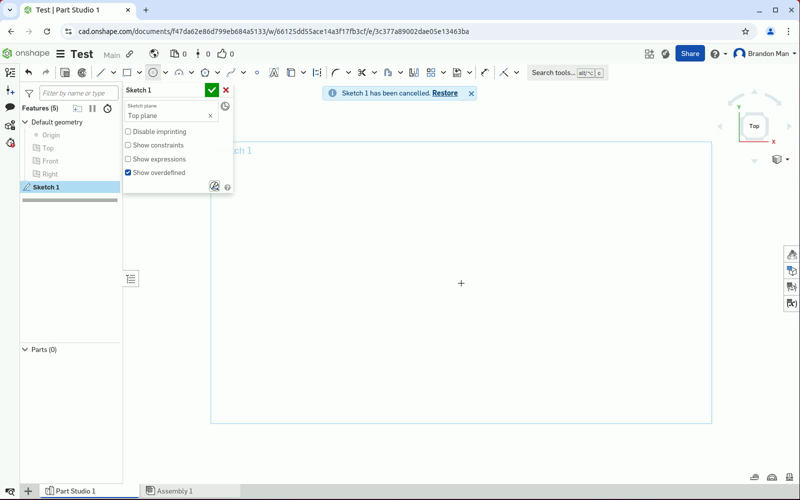
key_up(shift)
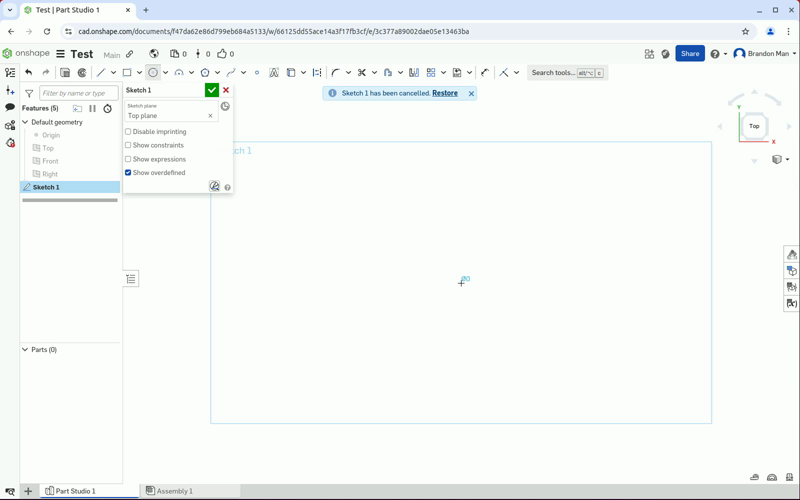
mouse_move(489, 282)
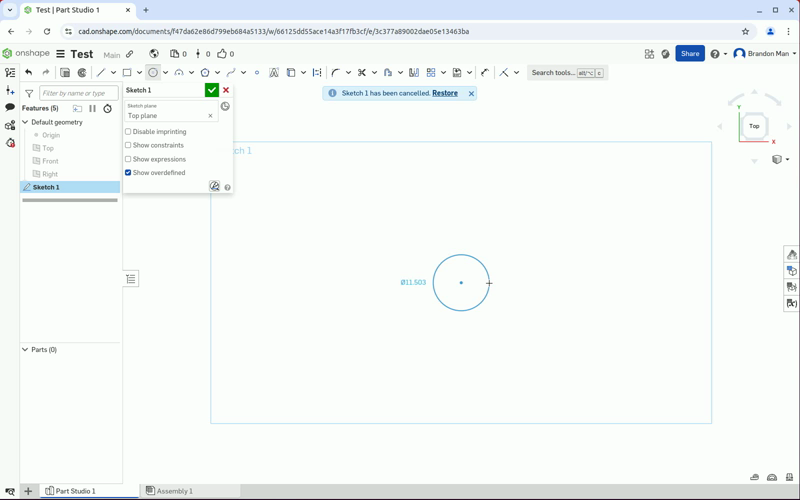
click(489, 282)
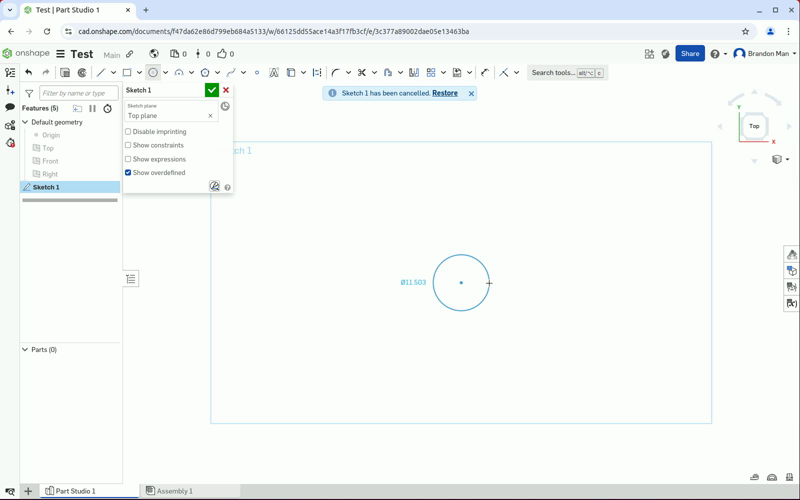
key(esc)
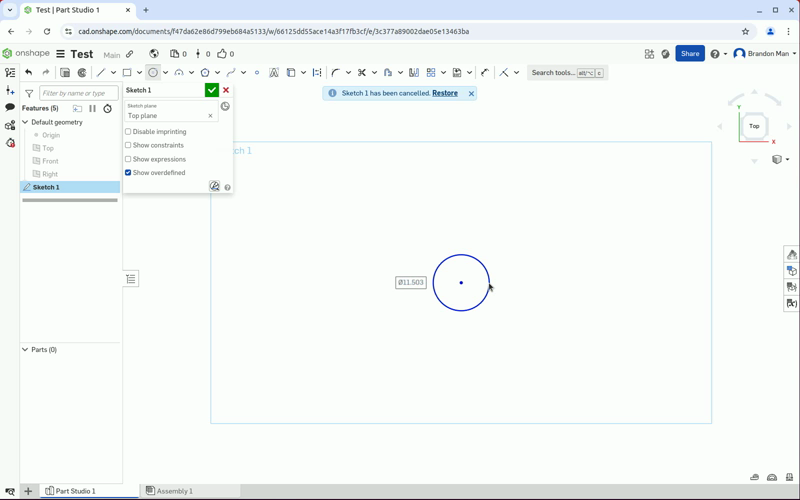
key(c)
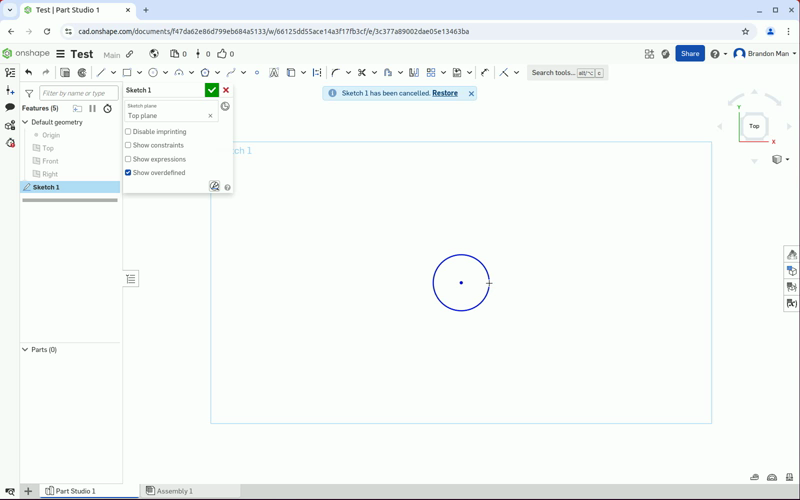
key_down(shift)
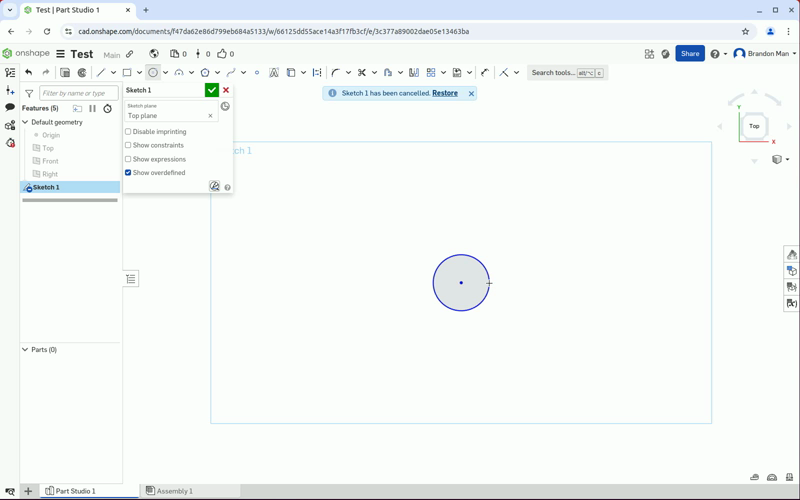
mouse_move(461, 282)
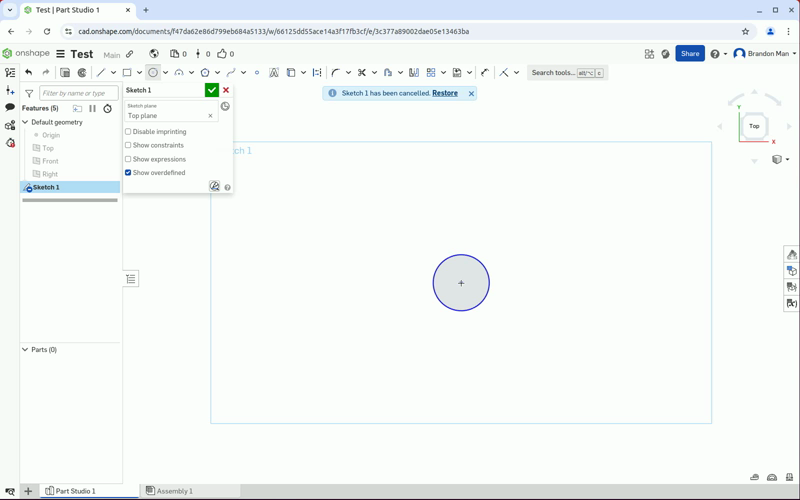
click(461, 282)
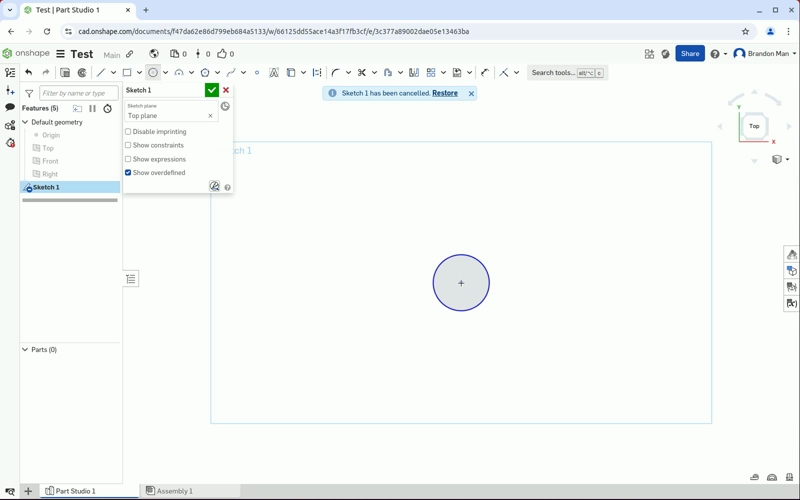
key_up(shift)
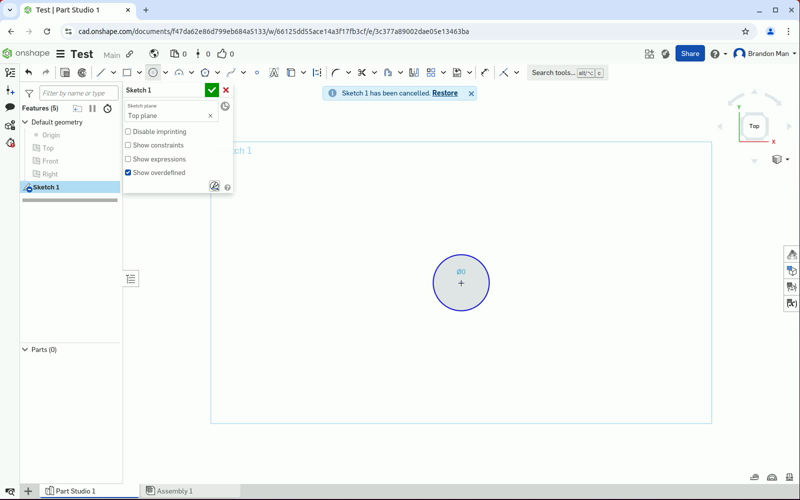
mouse_move(484, 282)
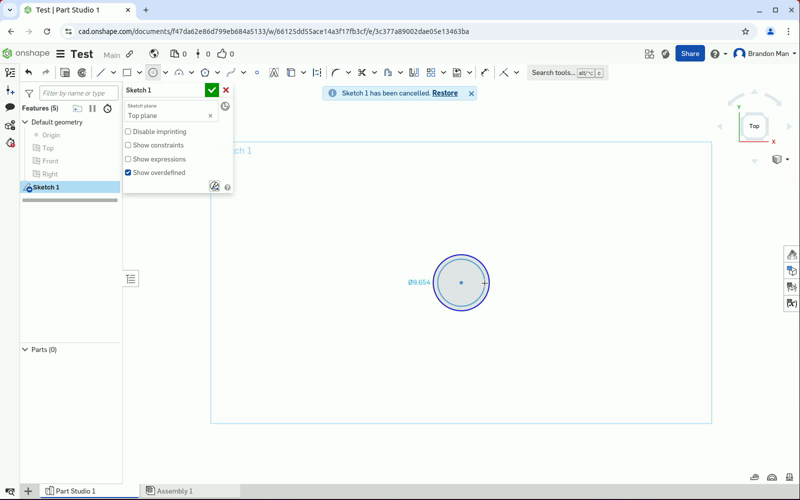
scroll(6)
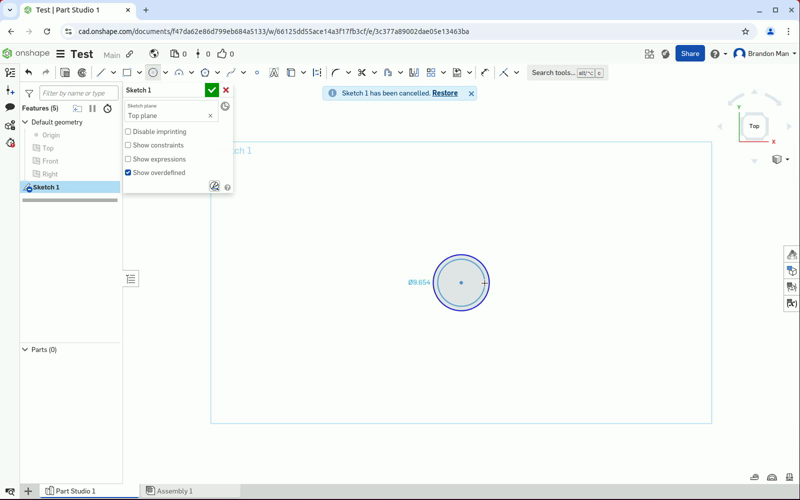
scroll(6)
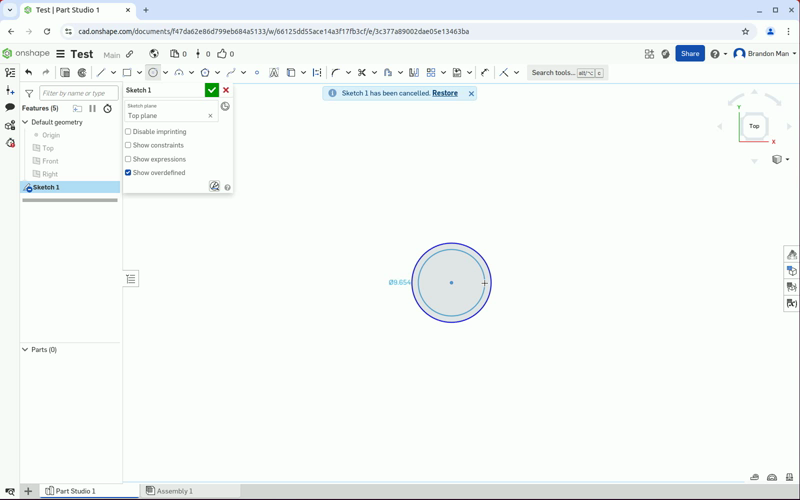
scroll(6)
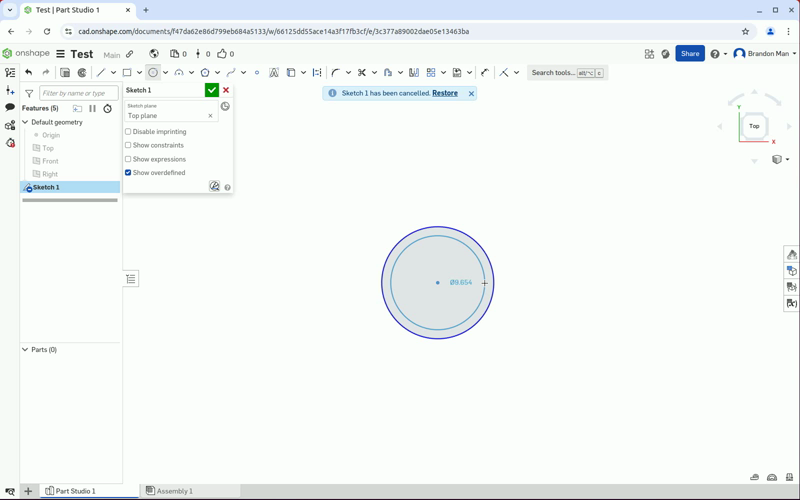
scroll(6)
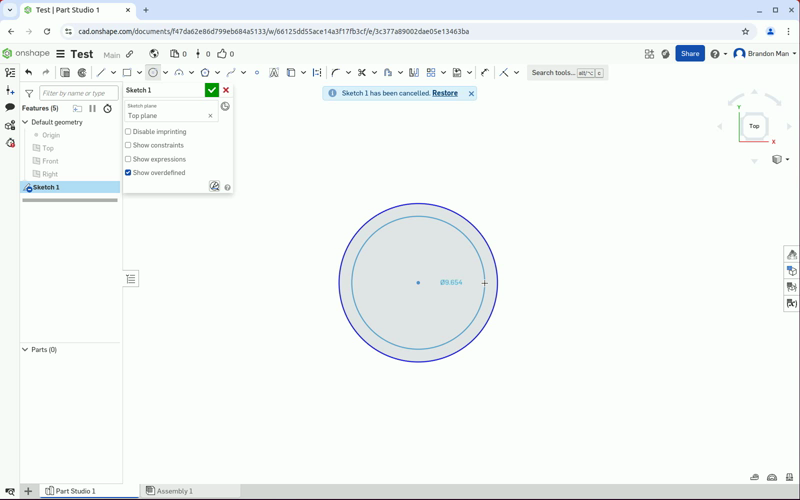
scroll(6)
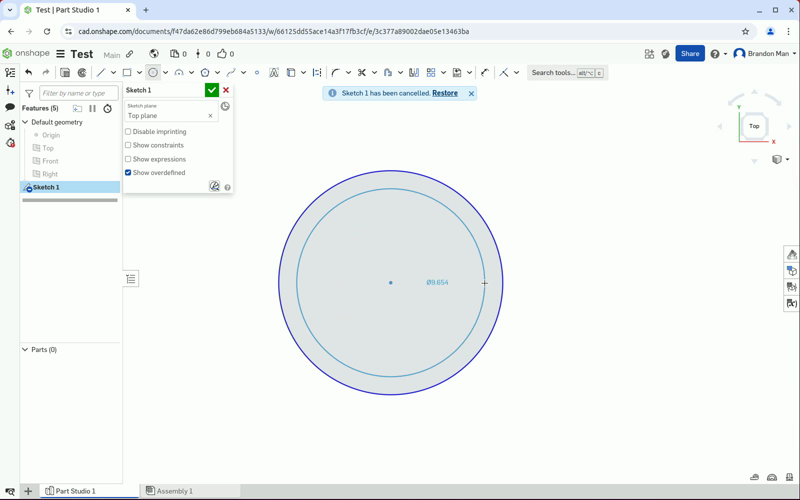
scroll(6)
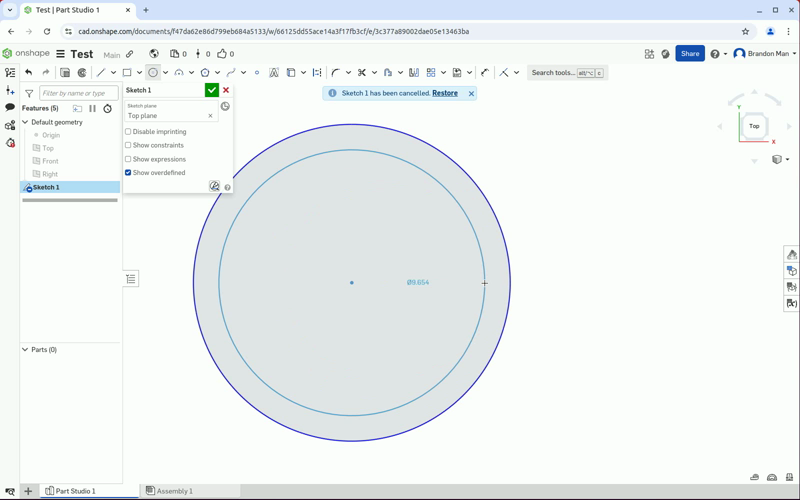
scroll(6)
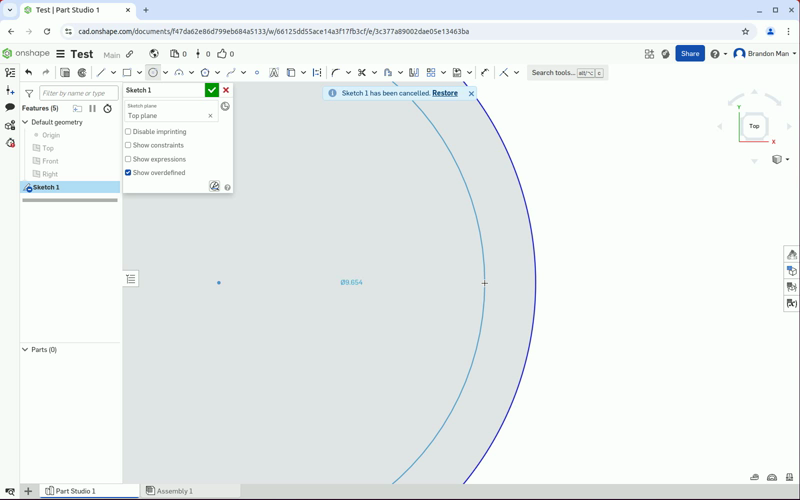
click(484, 282)
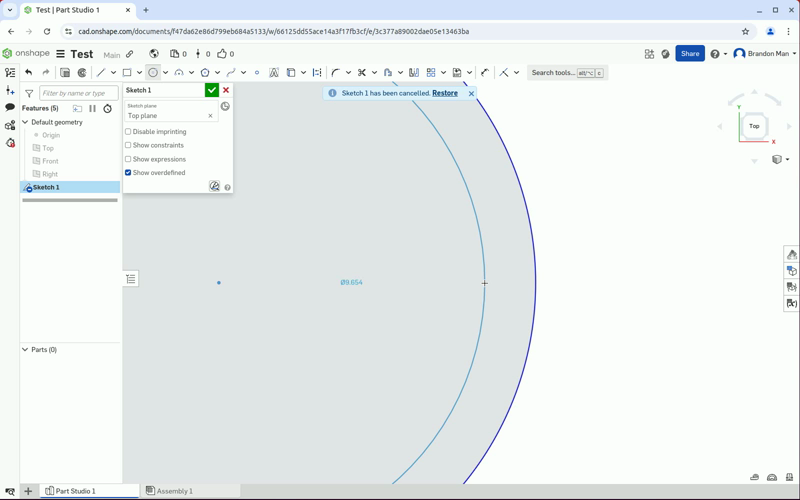
scroll(-6)
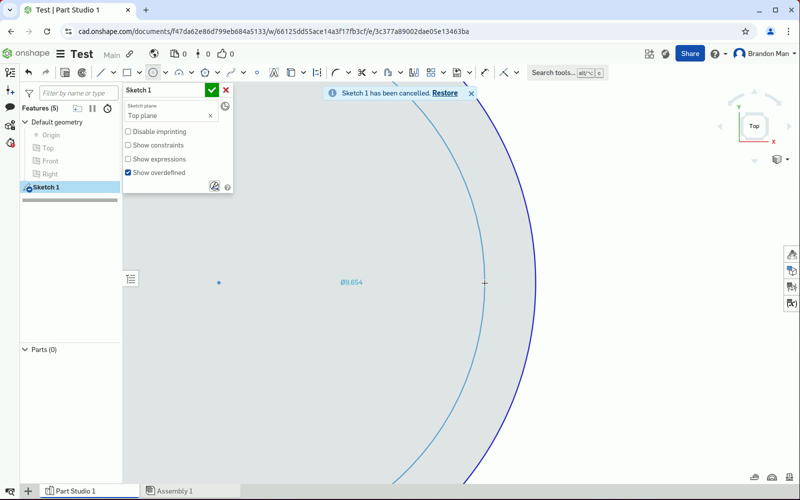
scroll(-6)
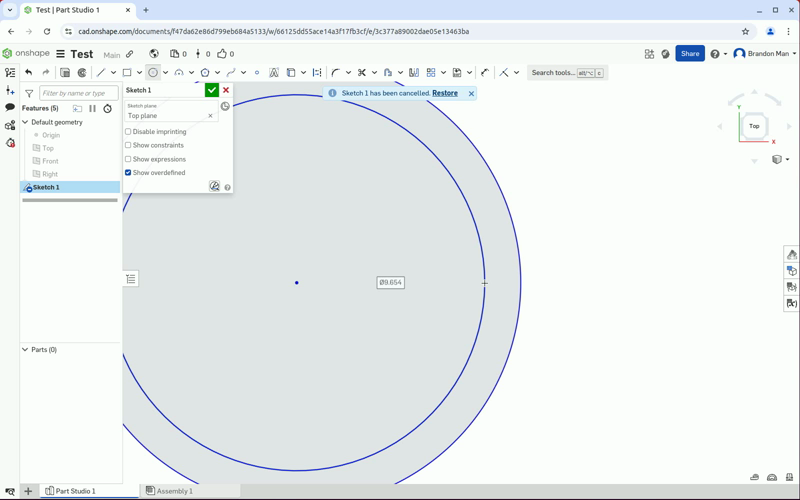
scroll(-6)
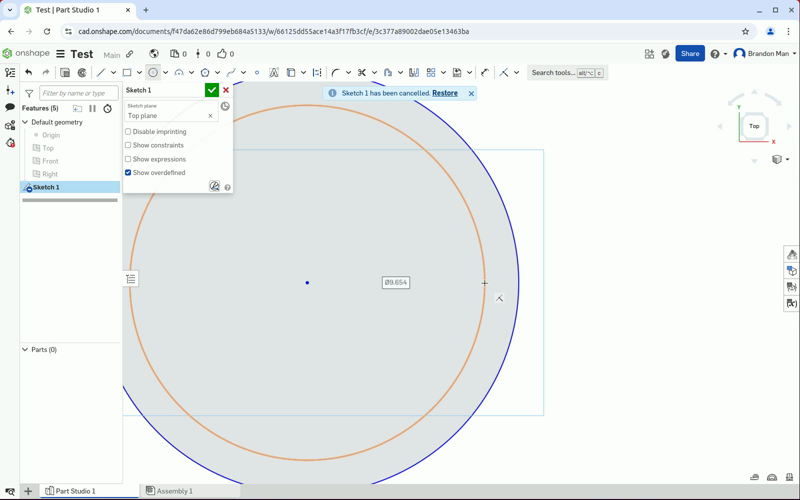
scroll(-6)
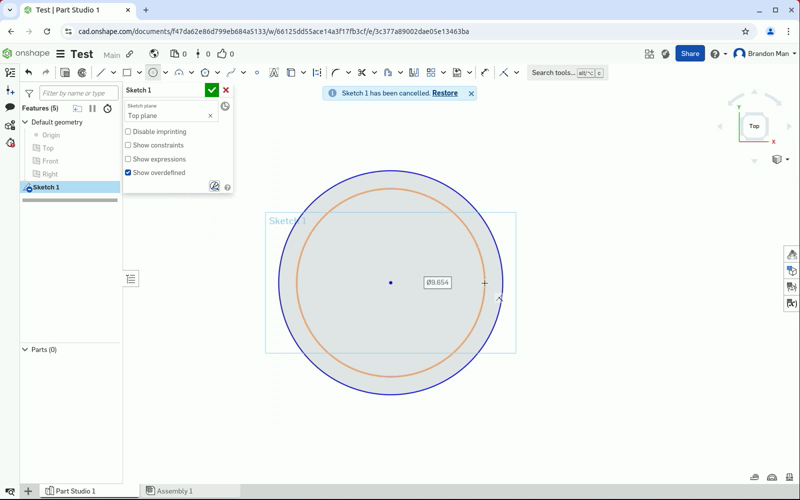
scroll(-6)
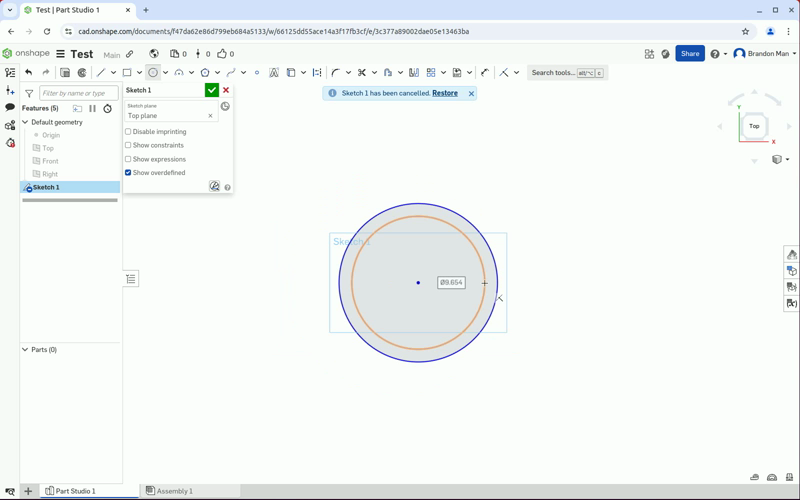
scroll(-6)
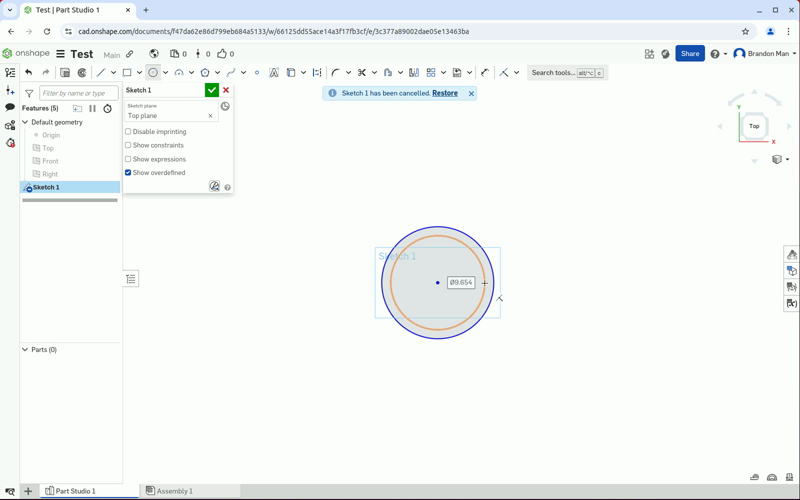
scroll(-6)
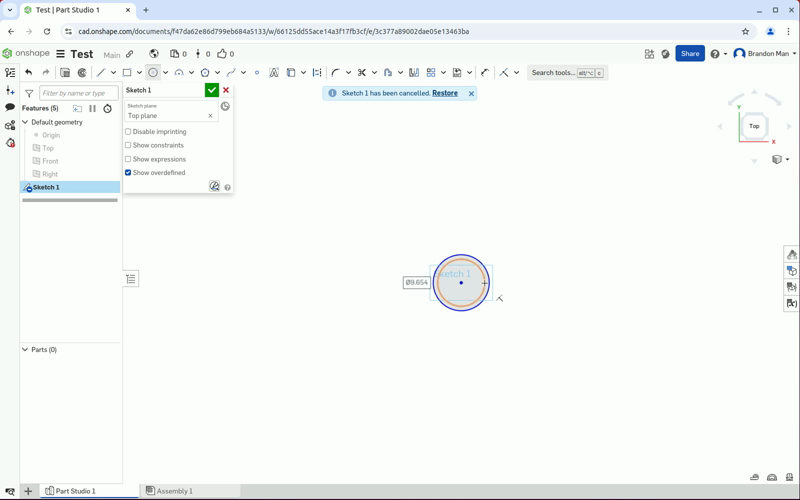
key(esc)
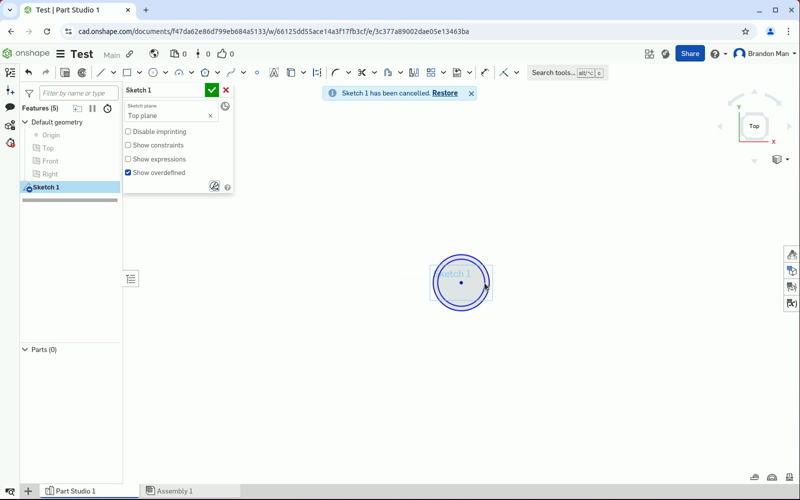
mouse_move(480, 297)
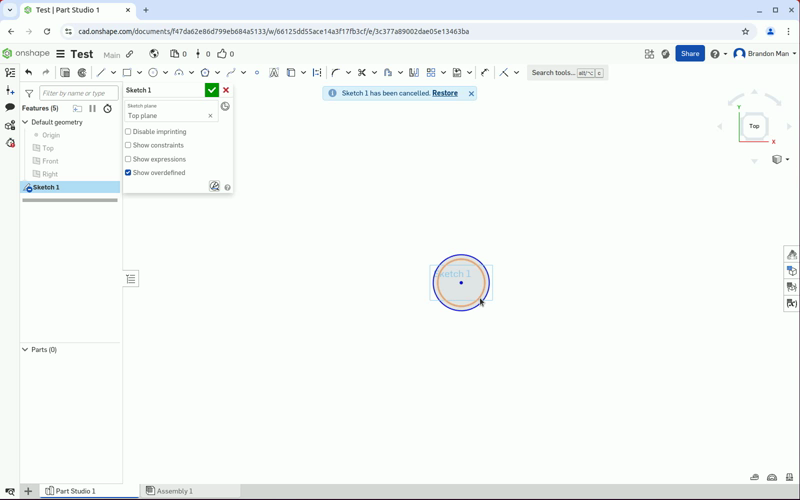
scroll(6)
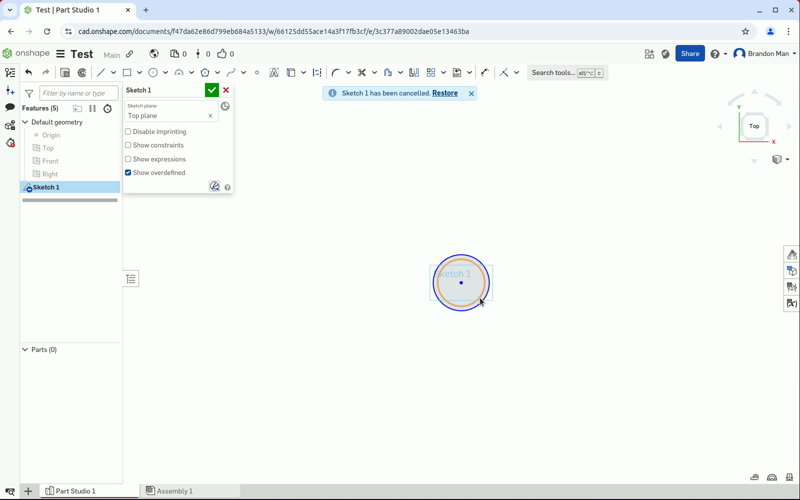
scroll(6)
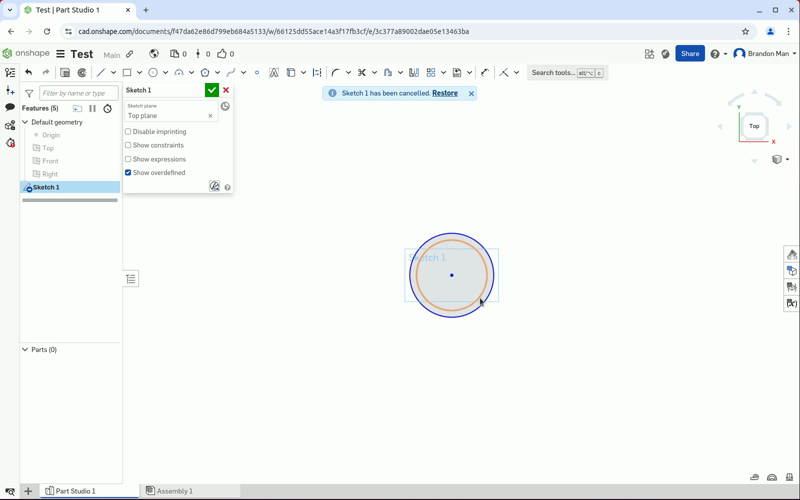
scroll(6)
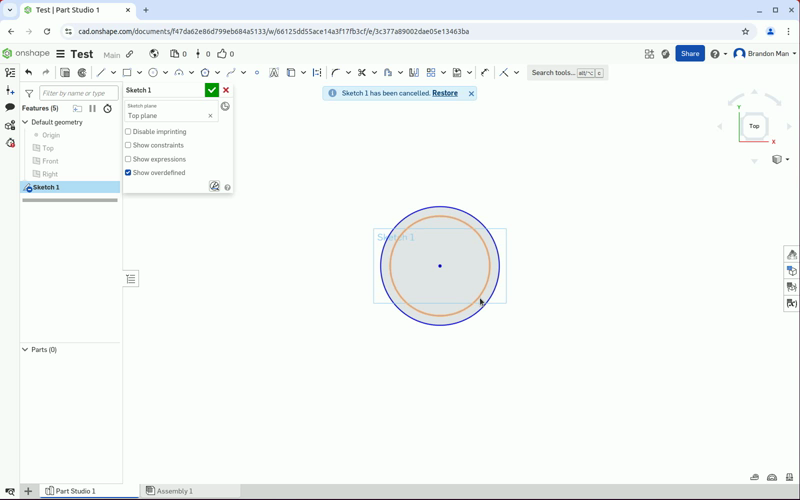
scroll(6)
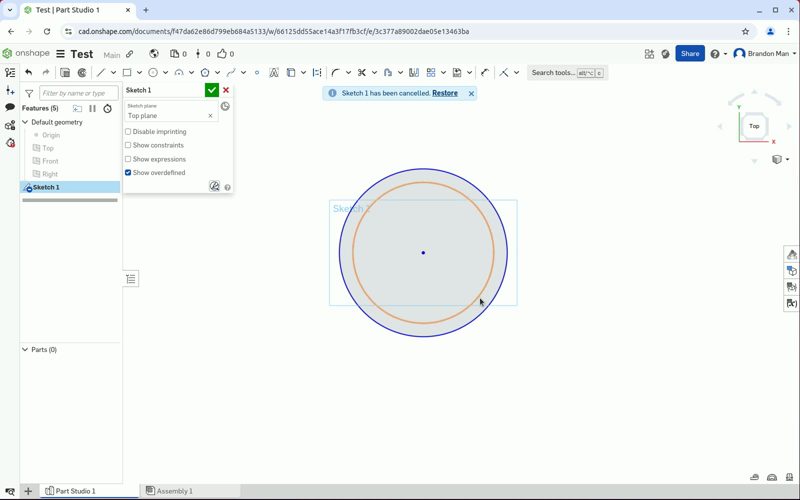
scroll(6)
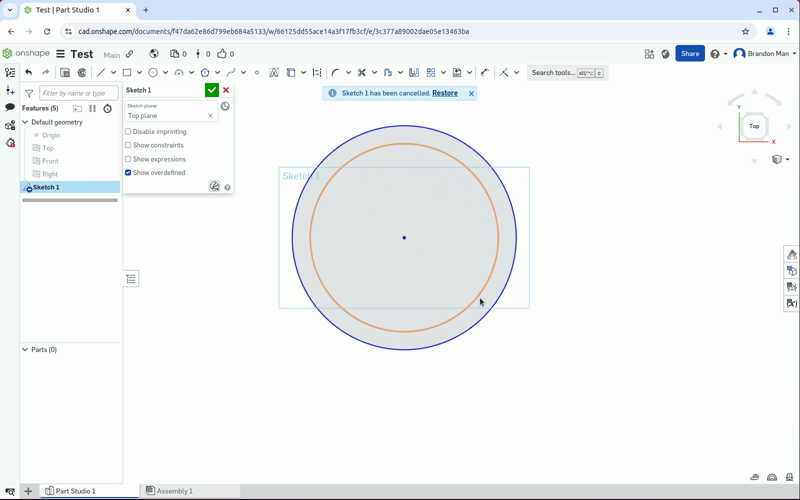
scroll(6)
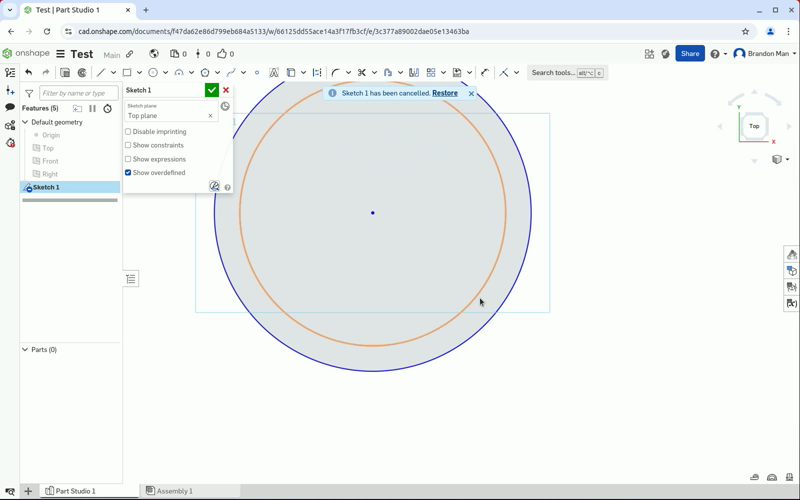
scroll(6)
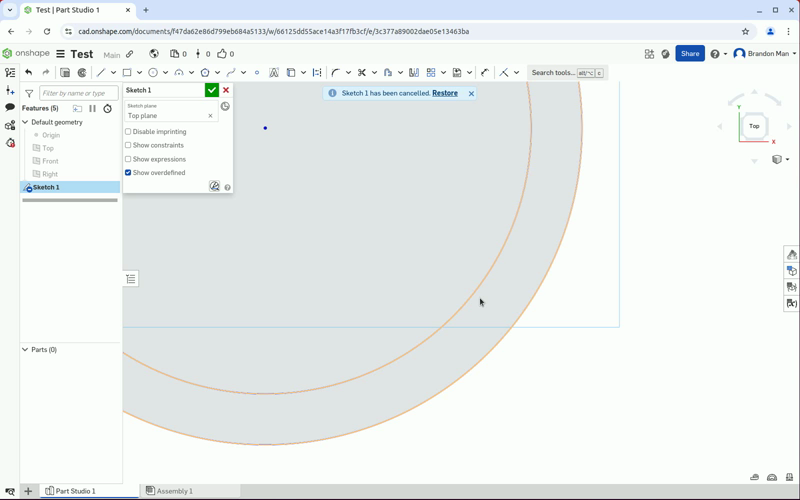
click(480, 297)
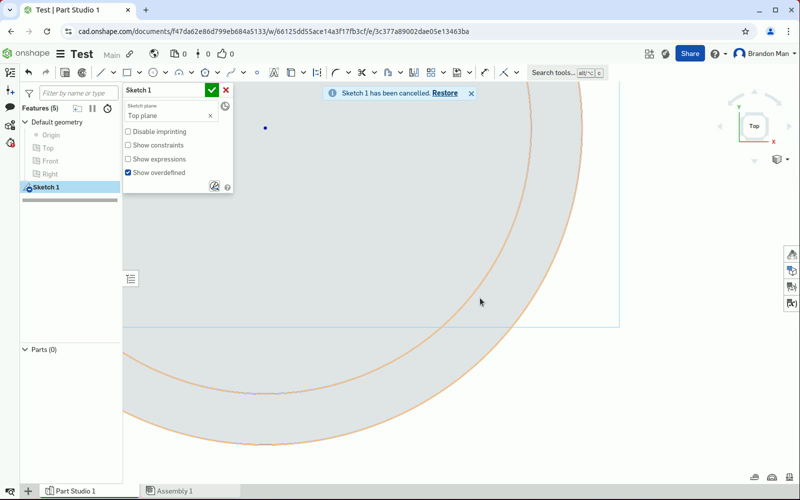
scroll(-6)
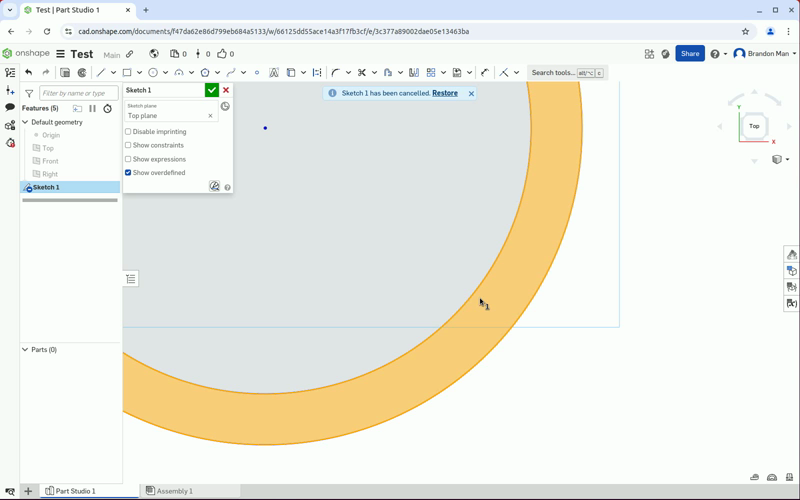
scroll(-6)
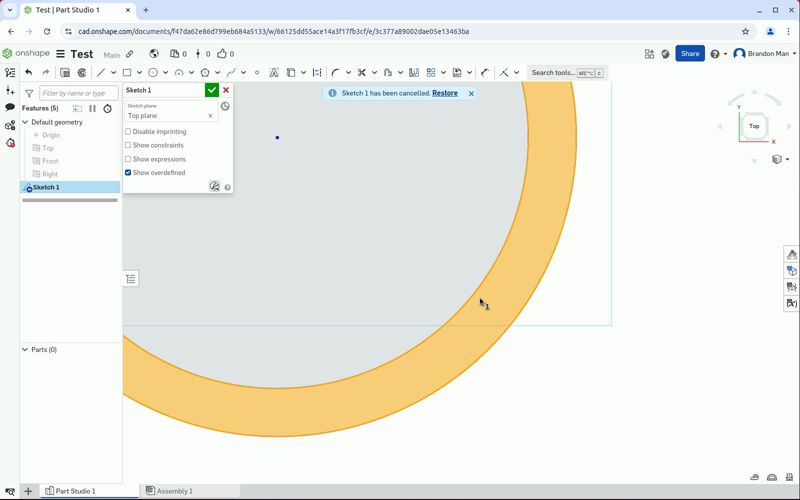
scroll(-6)
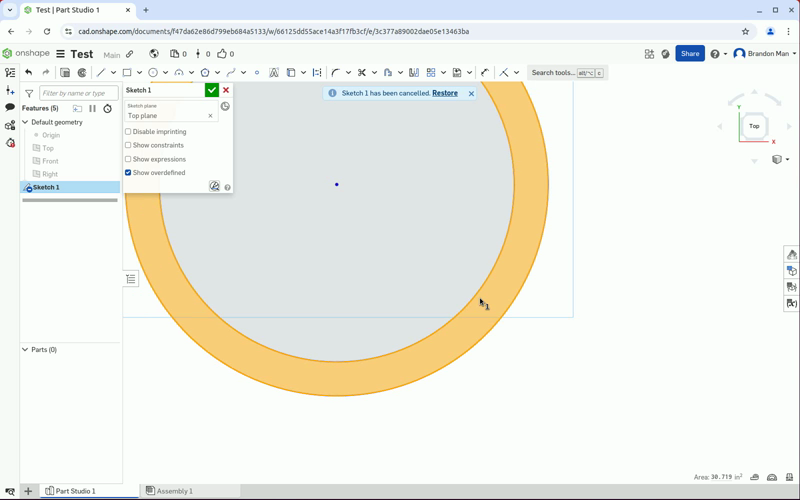
scroll(-6)
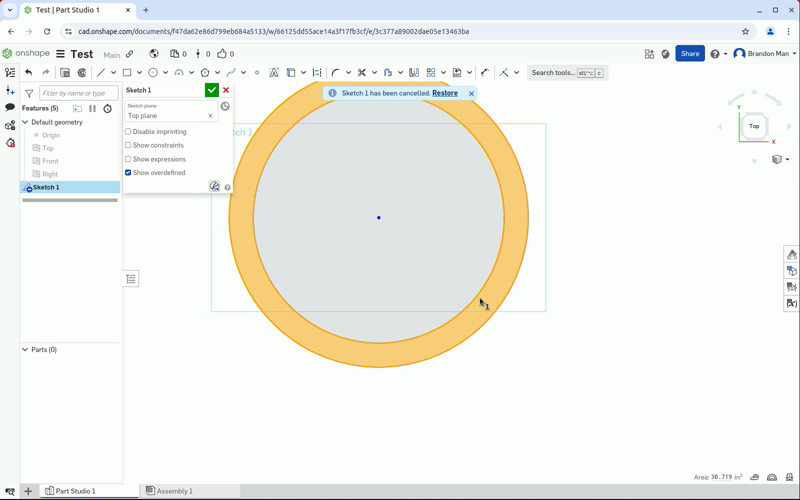
scroll(-6)
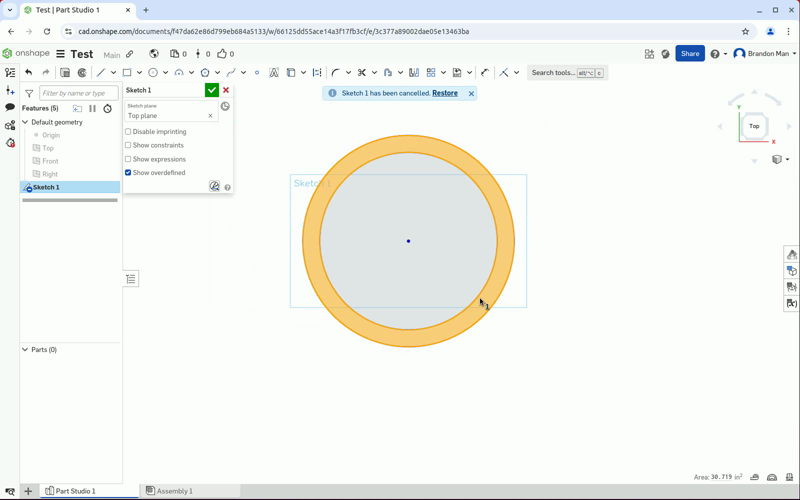
scroll(-6)
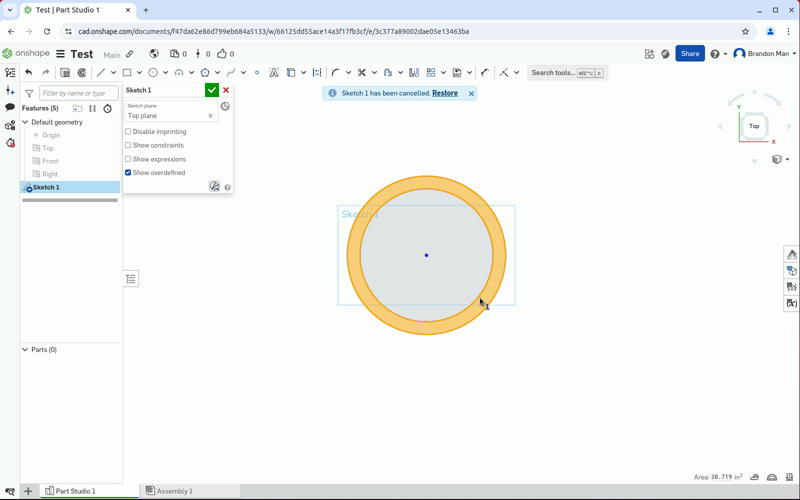
scroll(-6)
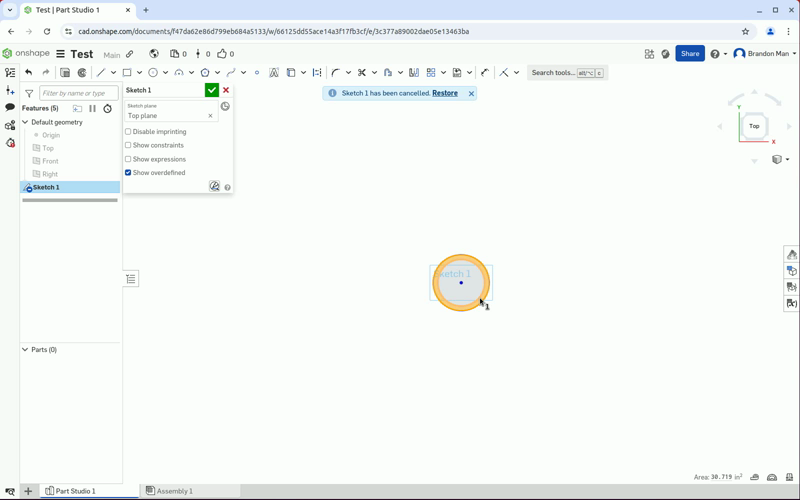
mouse_move(73, 352)
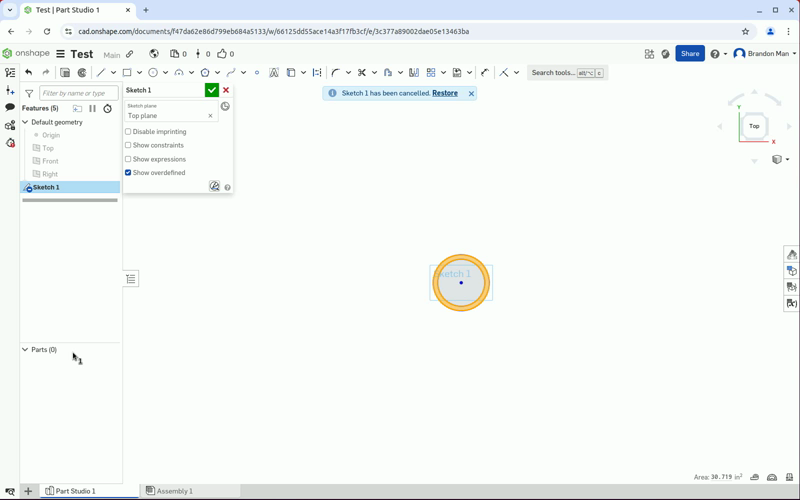
key(shift+y)
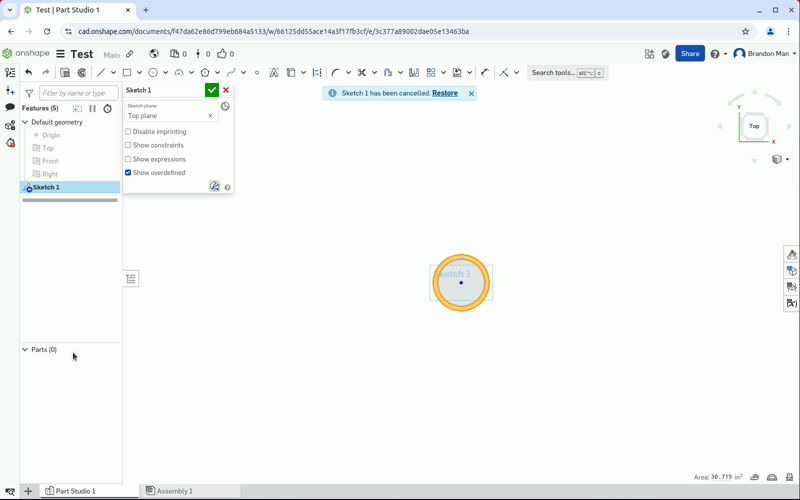
key(shift+e)
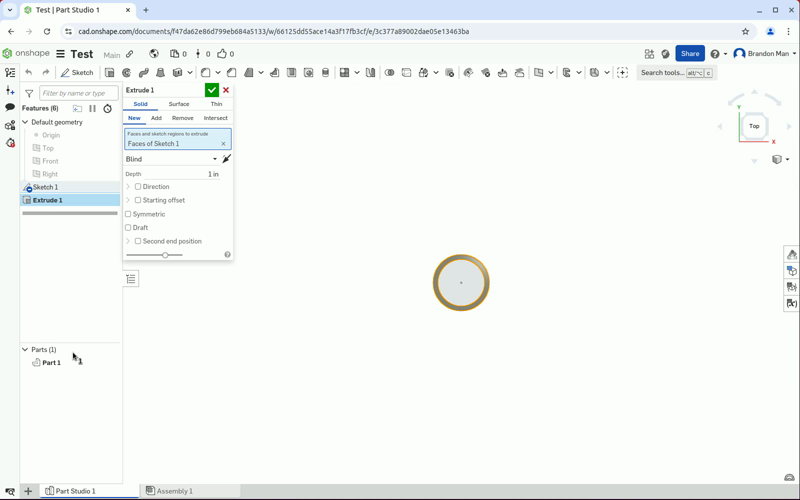
mouse_move(143, 106)
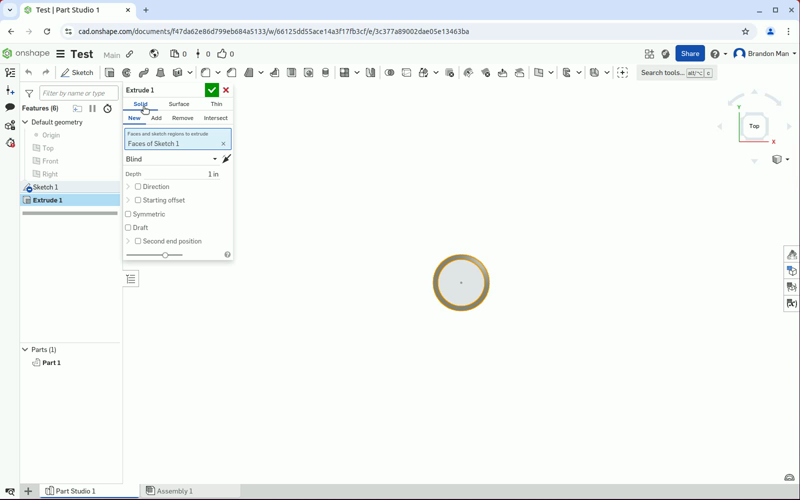
click(143, 106)
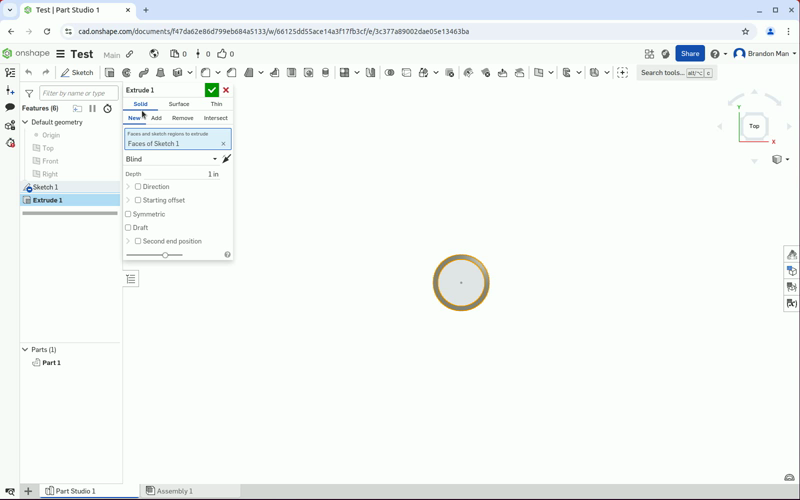
mouse_move(137, 120)
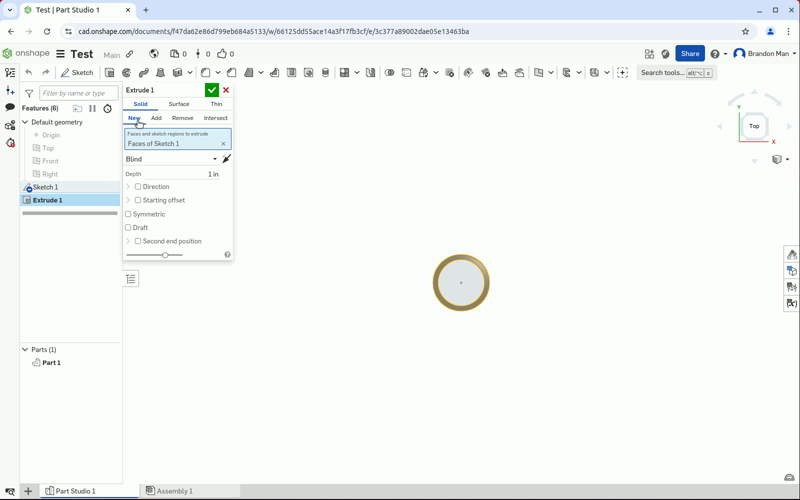
click(137, 120)
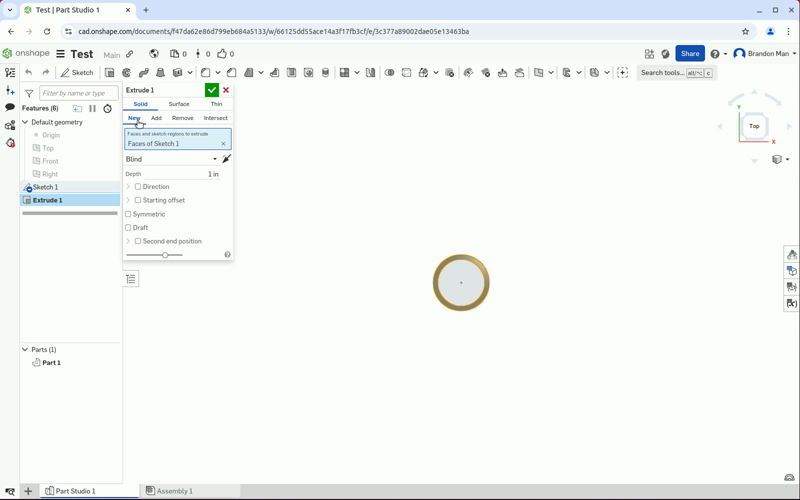
key(tab, 4)
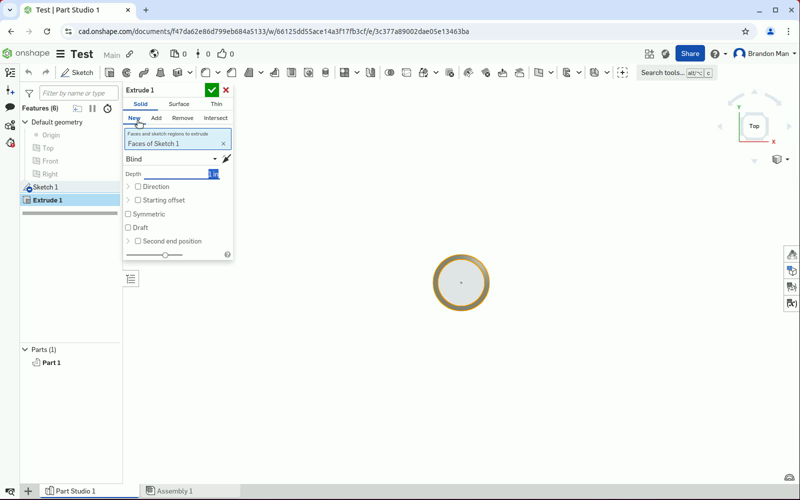
text(23.108)
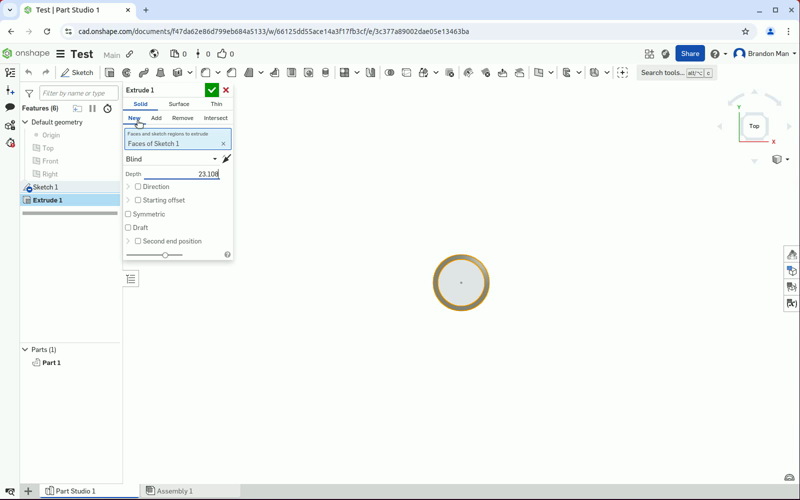
key(enter)
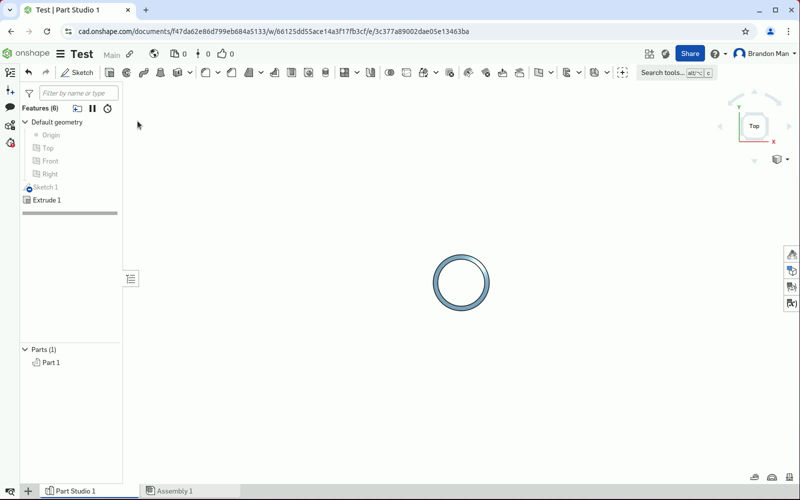
key(shift+h)
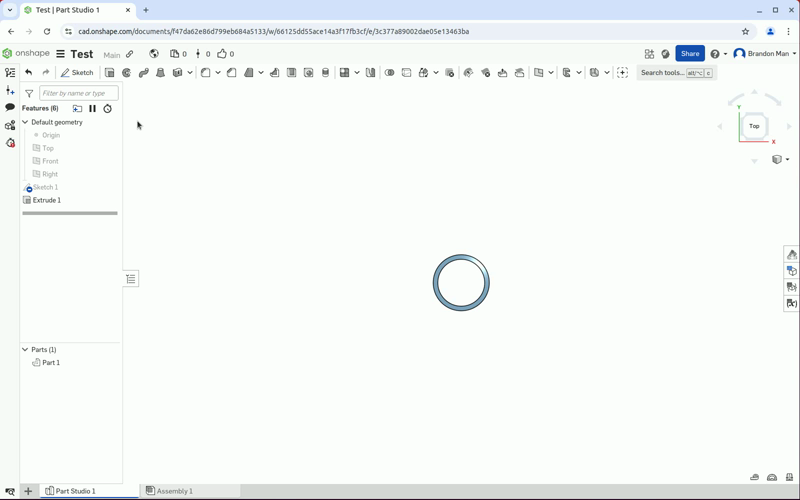
key(shift+h)
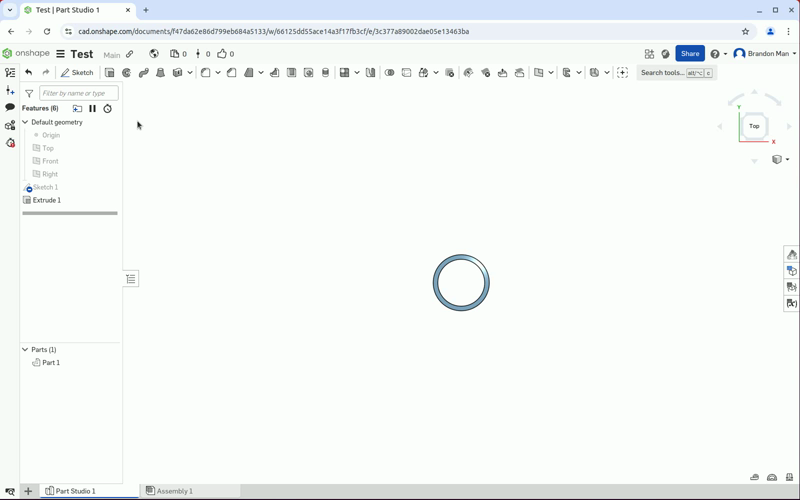
mouse_move(73, 189)
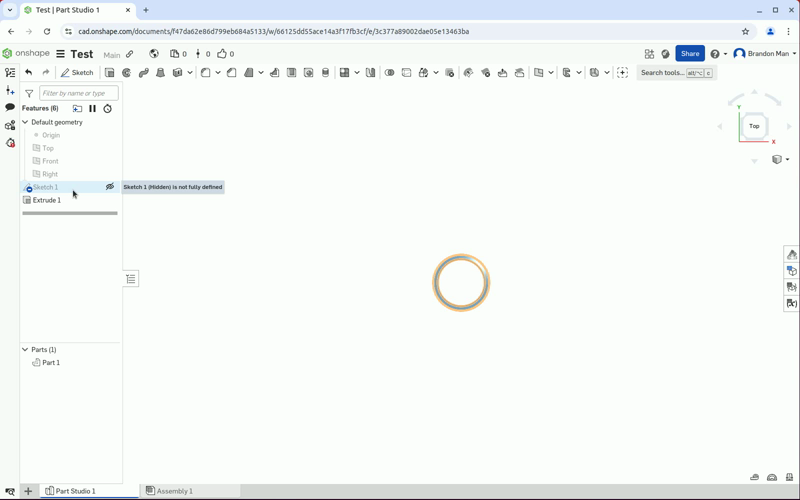
click(73, 189)
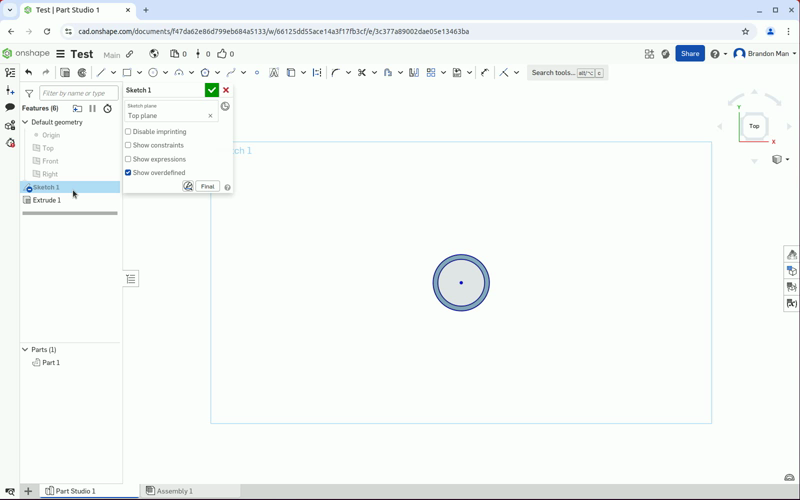
mouse_move(229, 92)
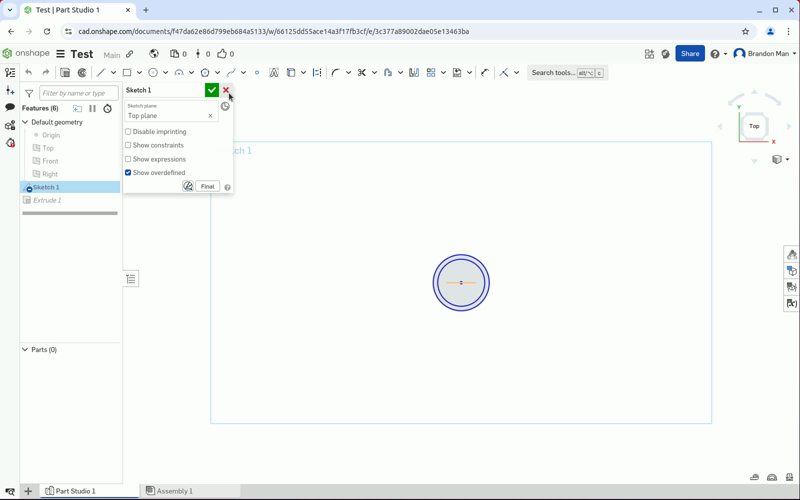
click(229, 92)
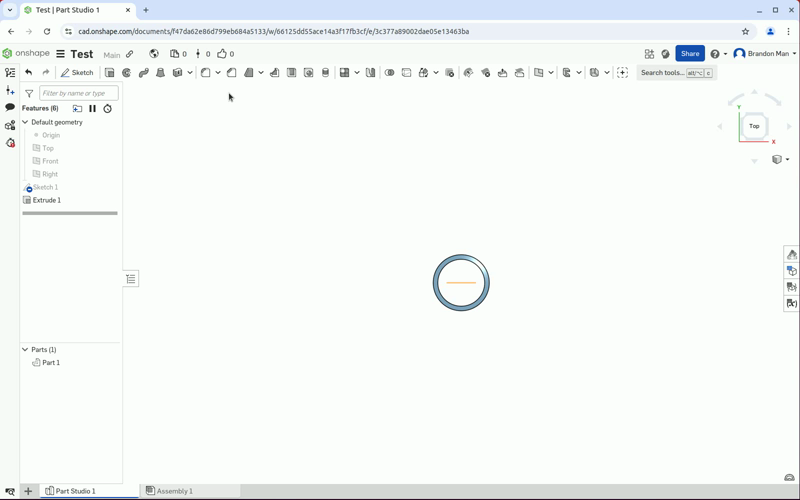
mouse_move(73, 352)
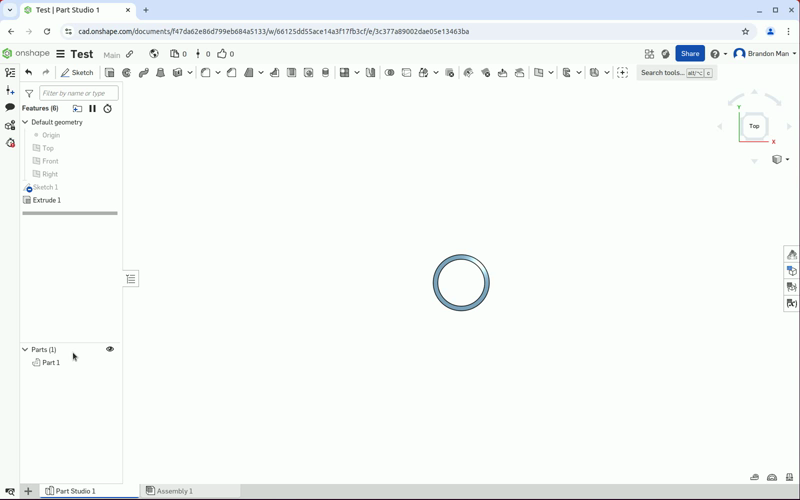
key(y)
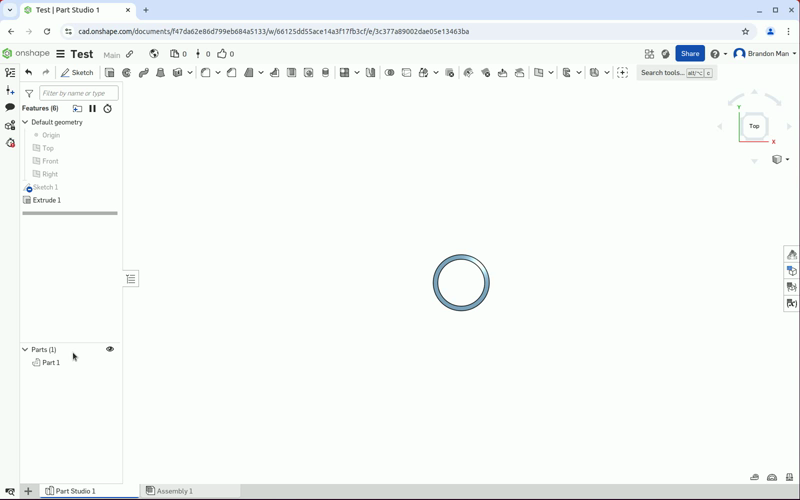
key(shift+p)
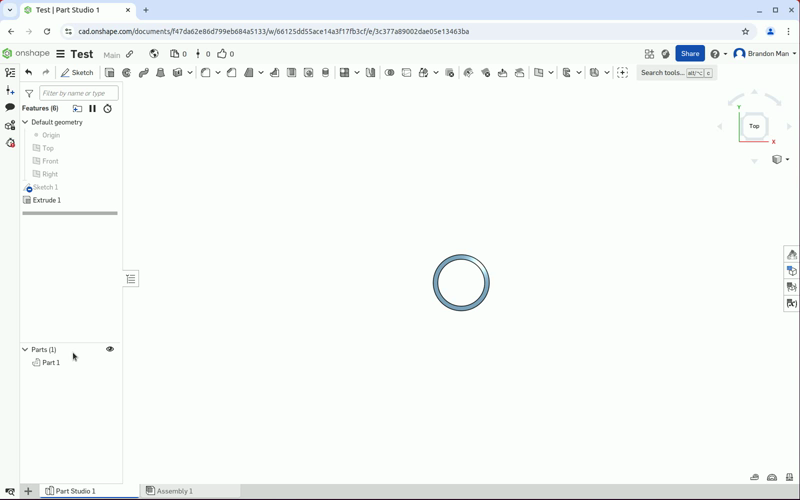
key(space)
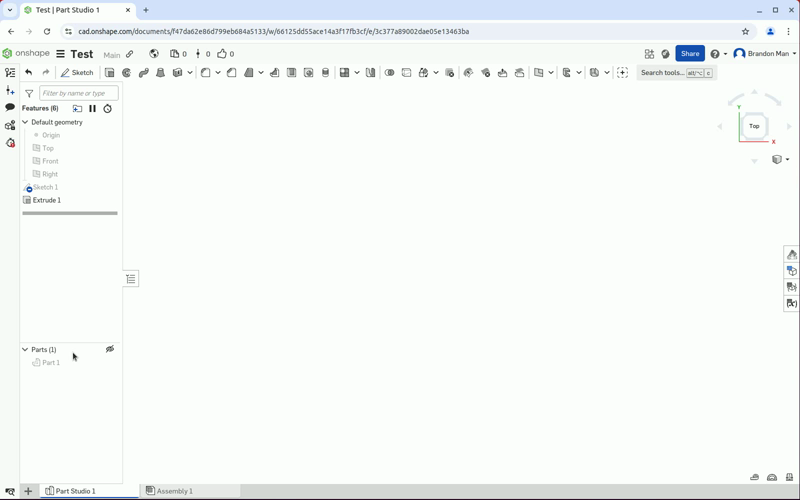
key_down(shift)
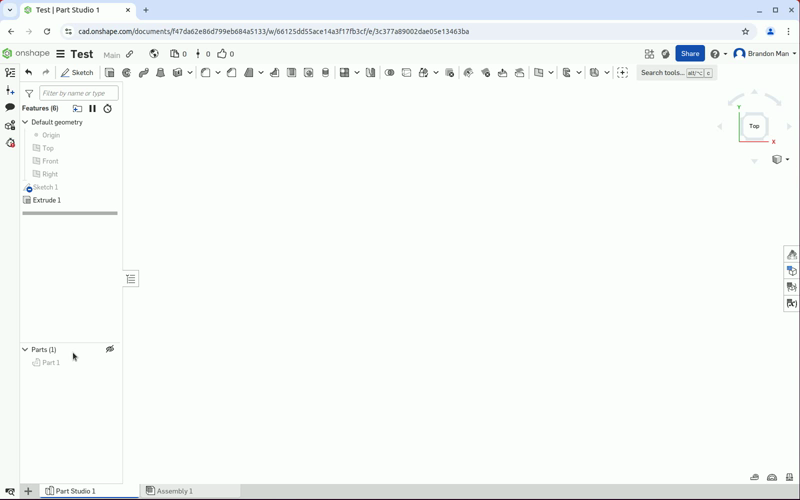
key(up)
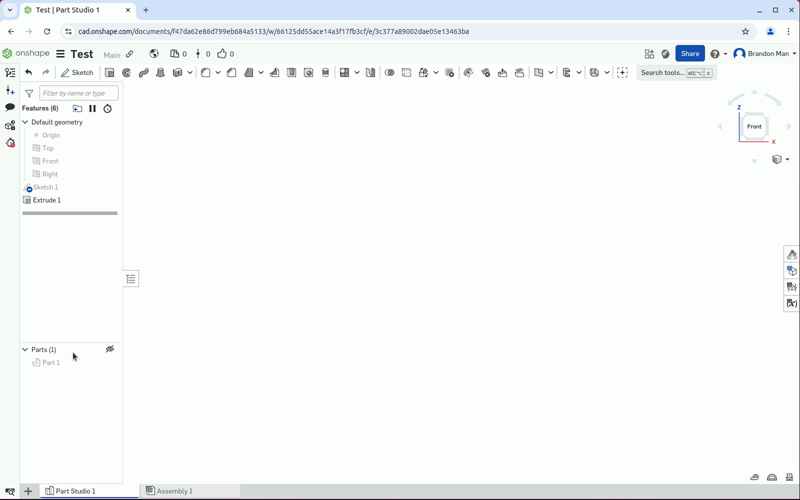
key_up(shift)
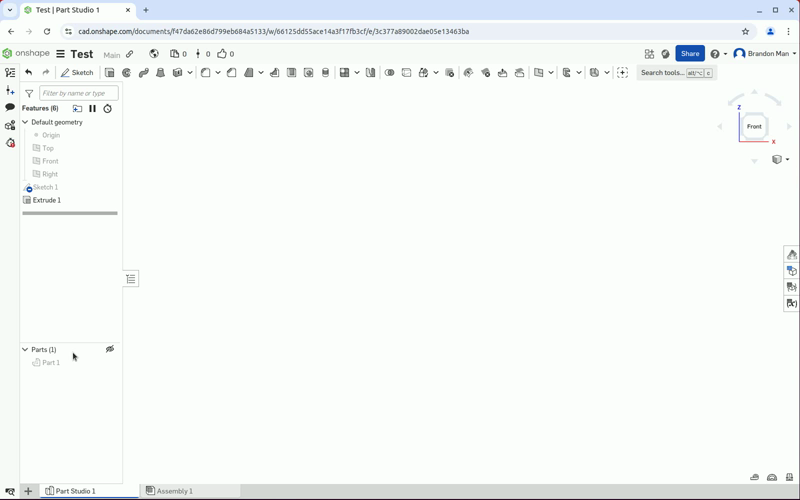
mouse_move(73, 352)
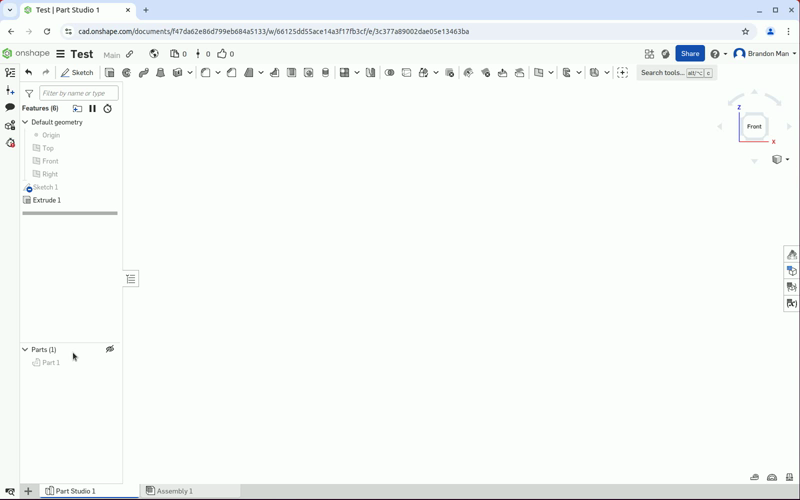
key(shift+y)
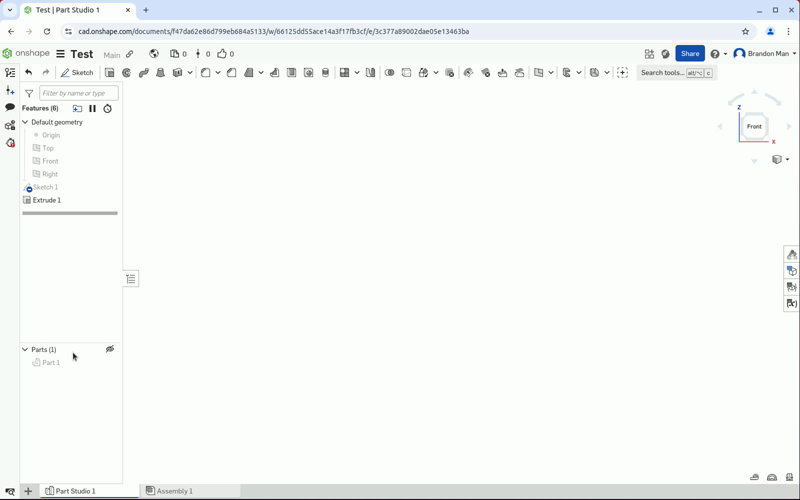
key(shift+s)
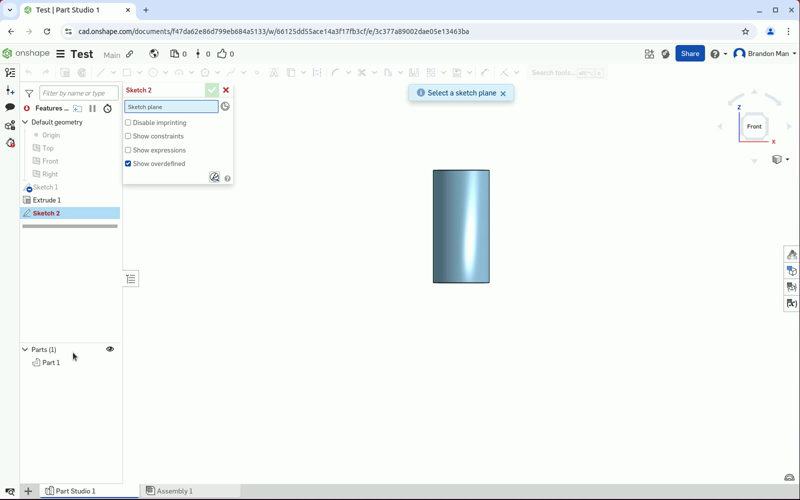
mouse_move(73, 163)
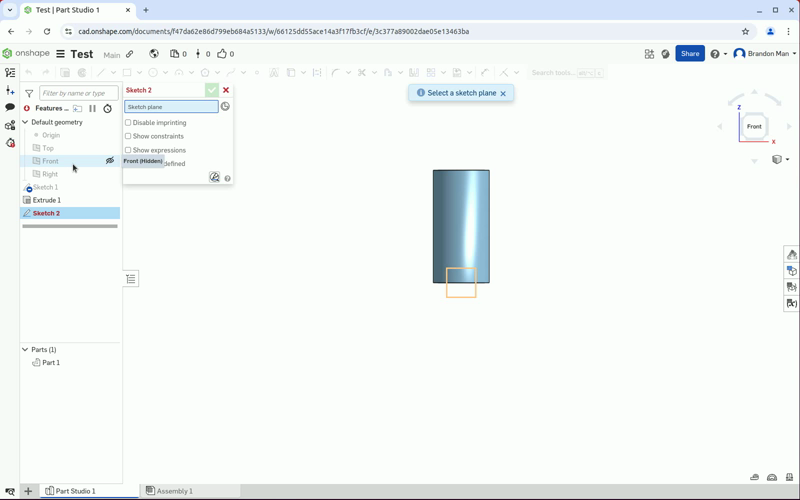
click(73, 163)
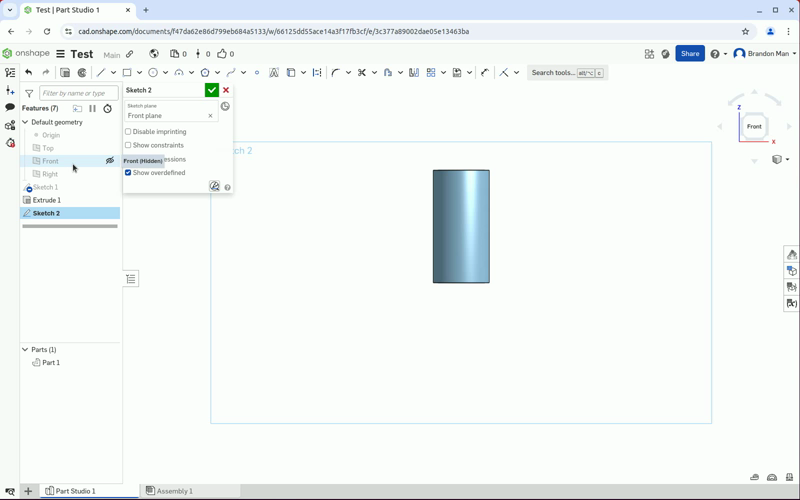
mouse_move(73, 352)
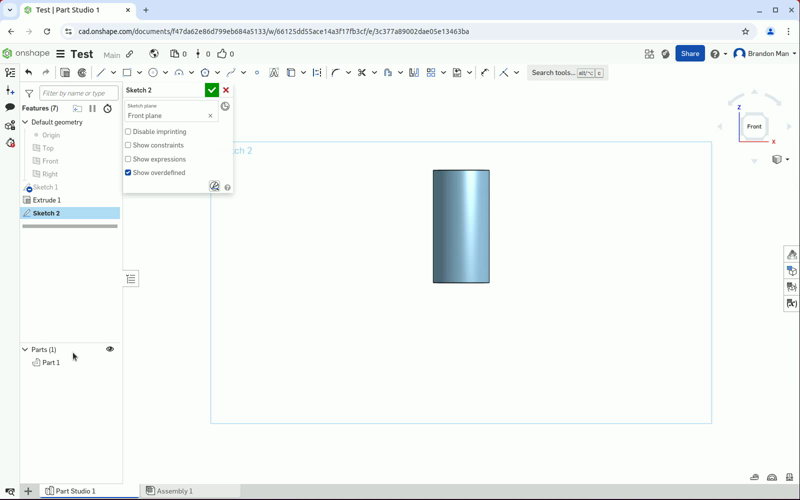
key(y)
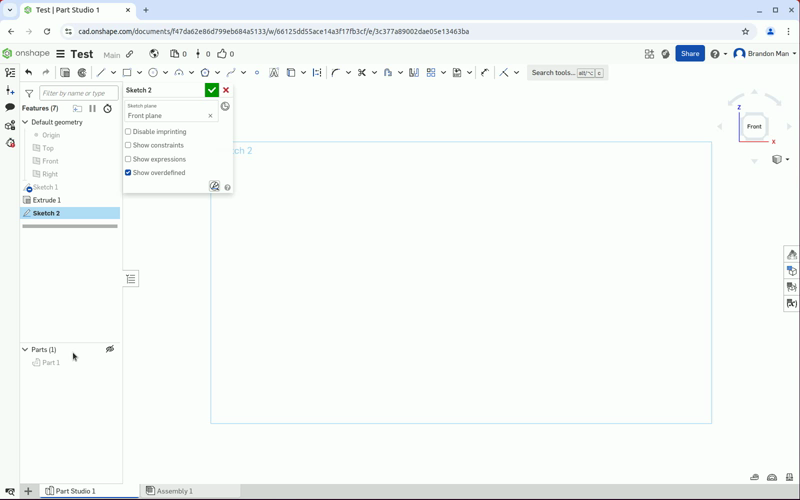
key(l)
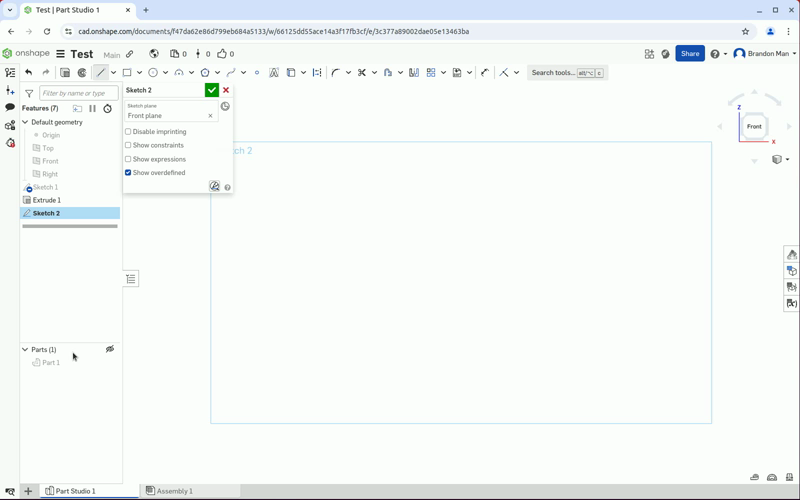
key_down(shift)
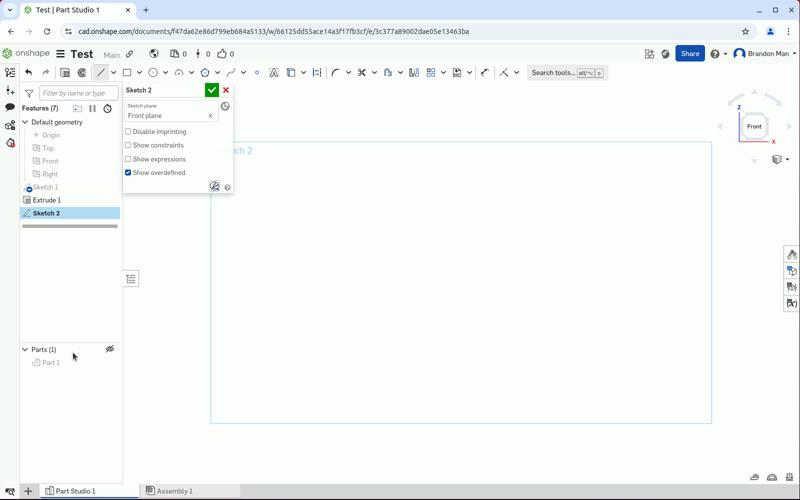
mouse_move(433, 282)
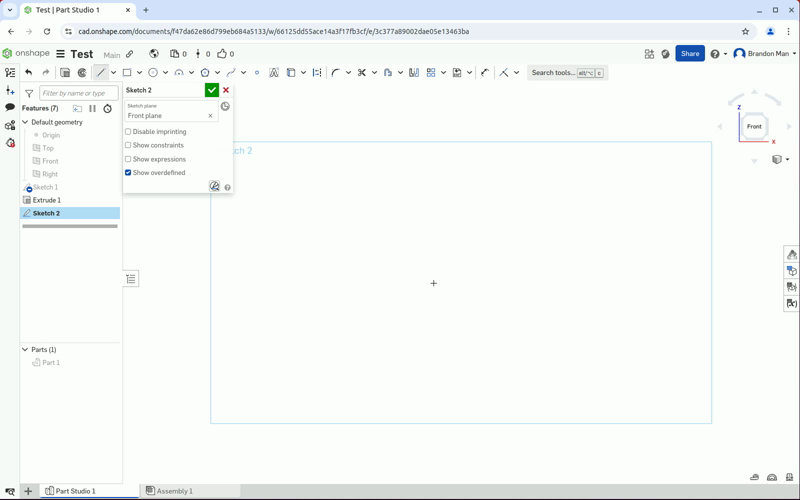
click(433, 282)
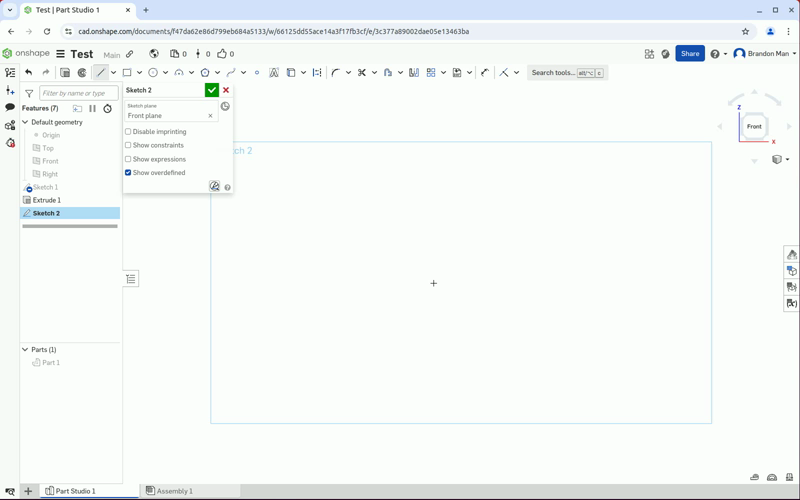
key_up(shift)
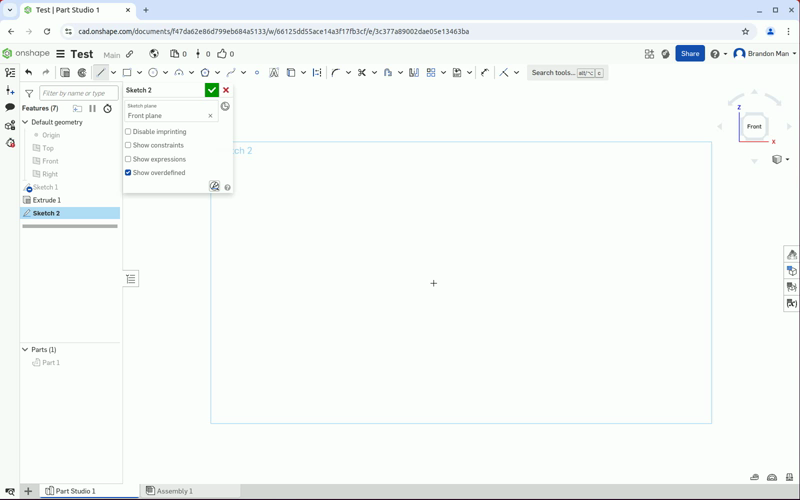
key_down(shift)
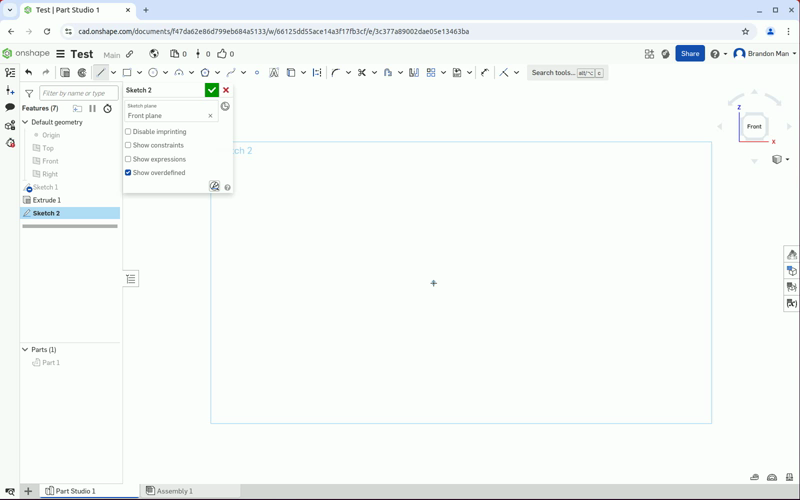
mouse_move(463, 282)
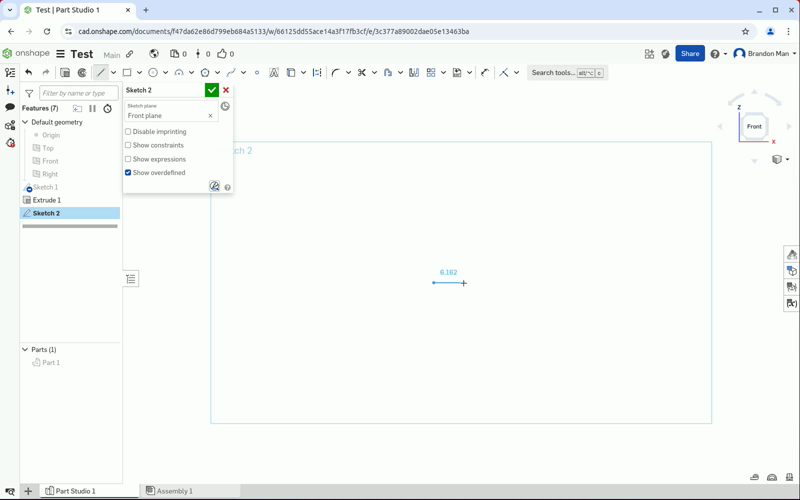
mouse_move(488, 282)
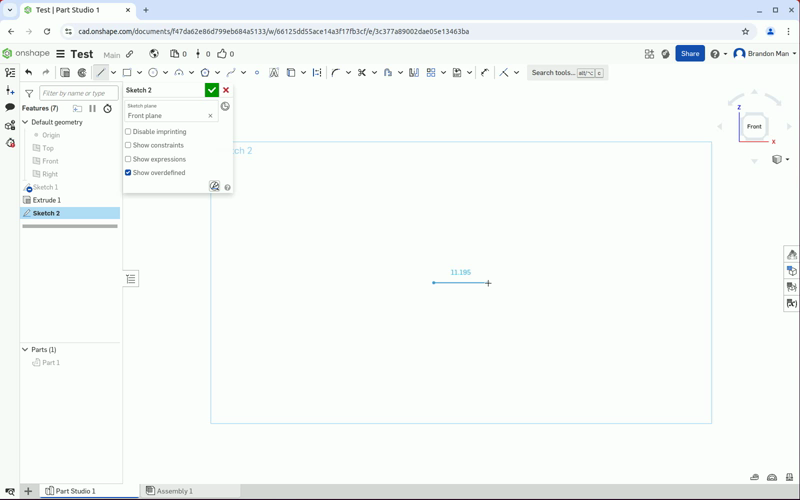
click(488, 282)
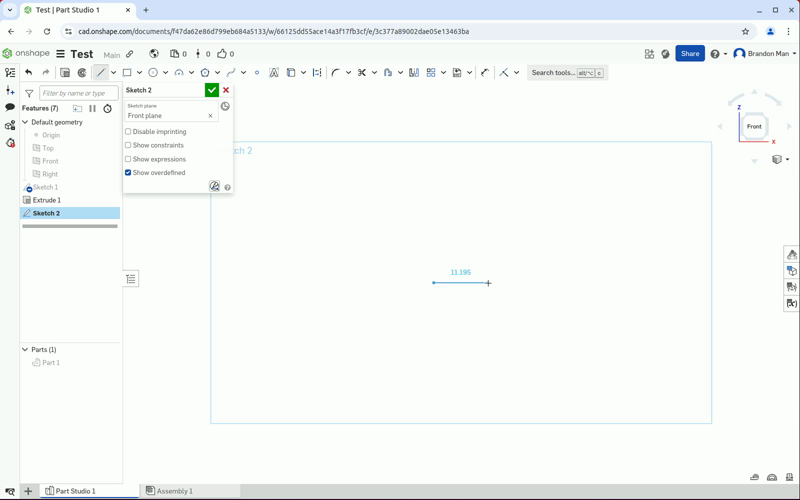
key_up(shift)
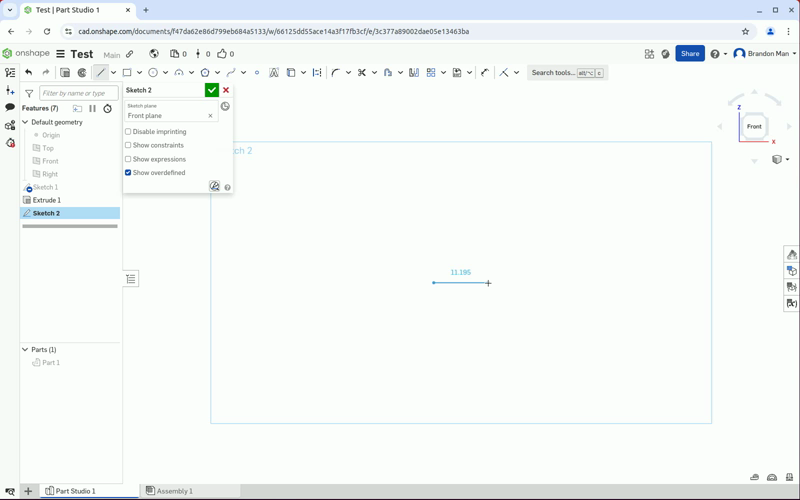
key(esc)
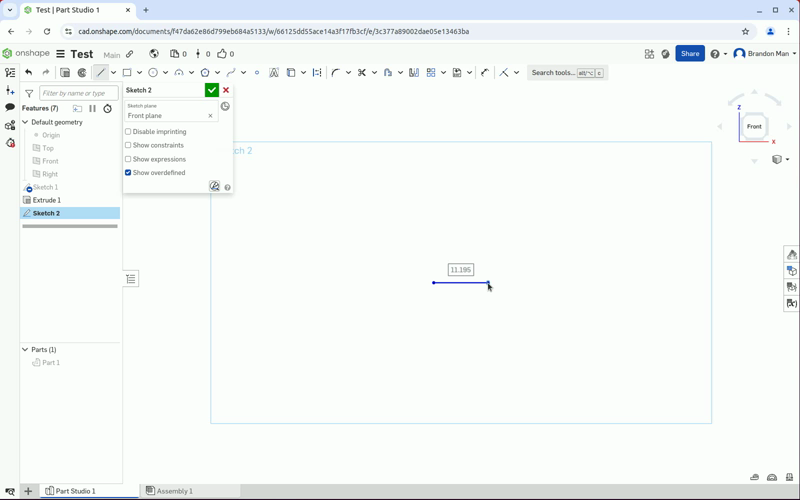
key(a)
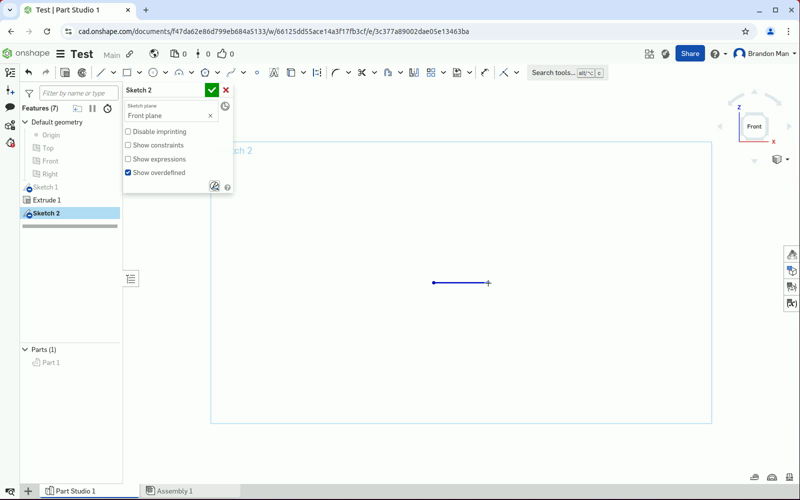
mouse_move(488, 282)
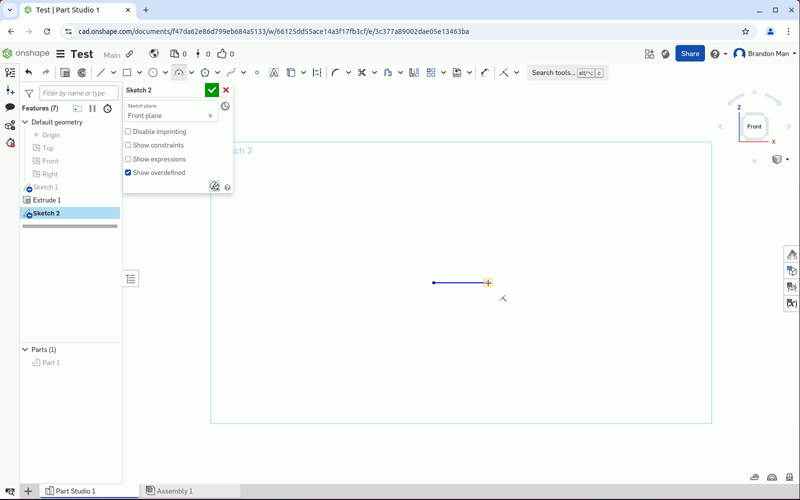
click(488, 282)
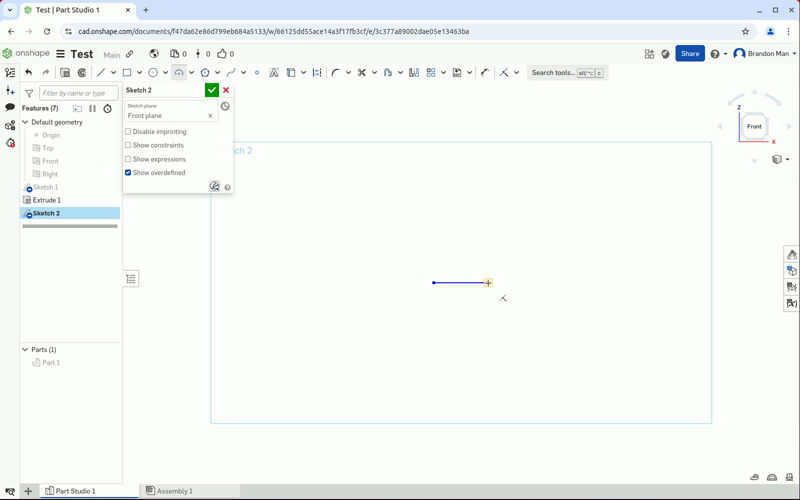
mouse_move(433, 282)
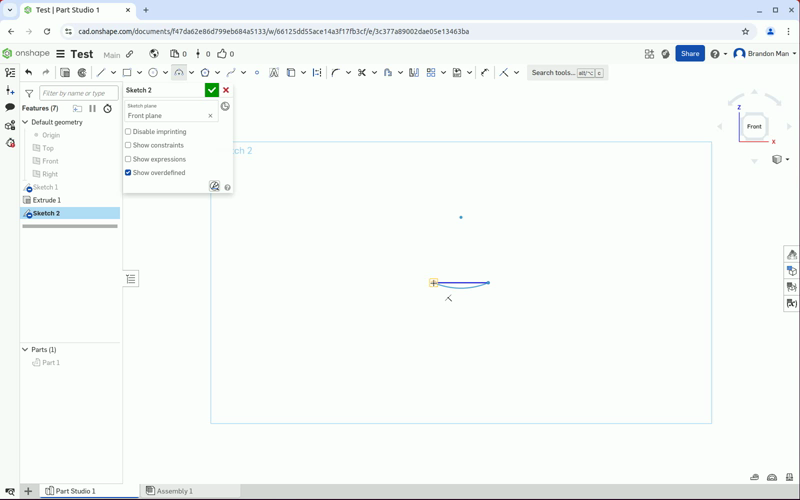
click(433, 282)
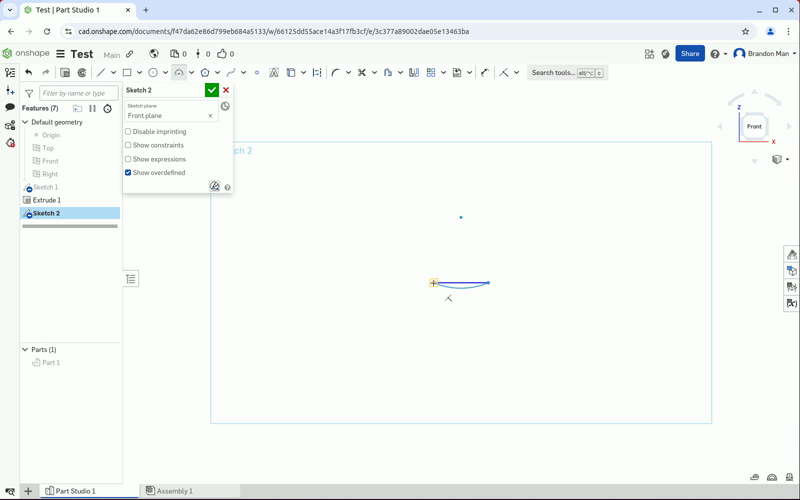
key_down(shift)
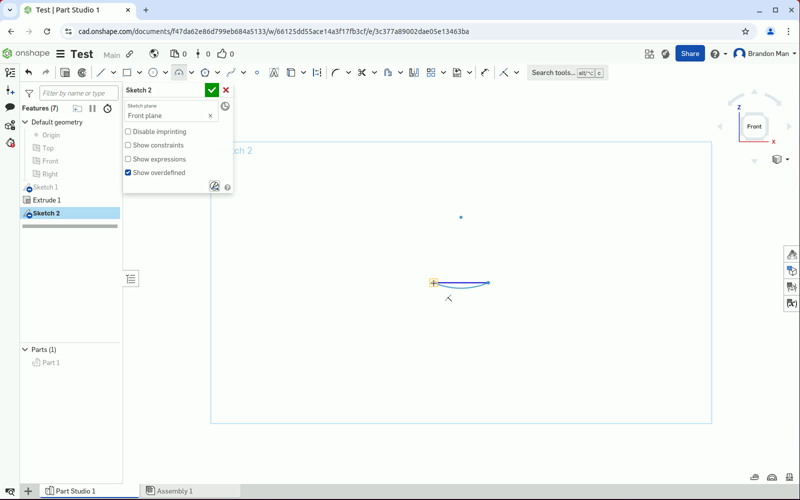
mouse_move(461, 280)
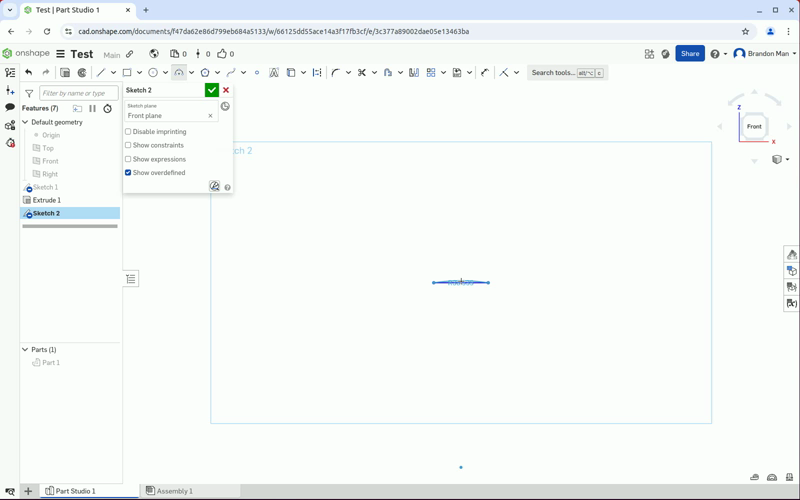
click(461, 280)
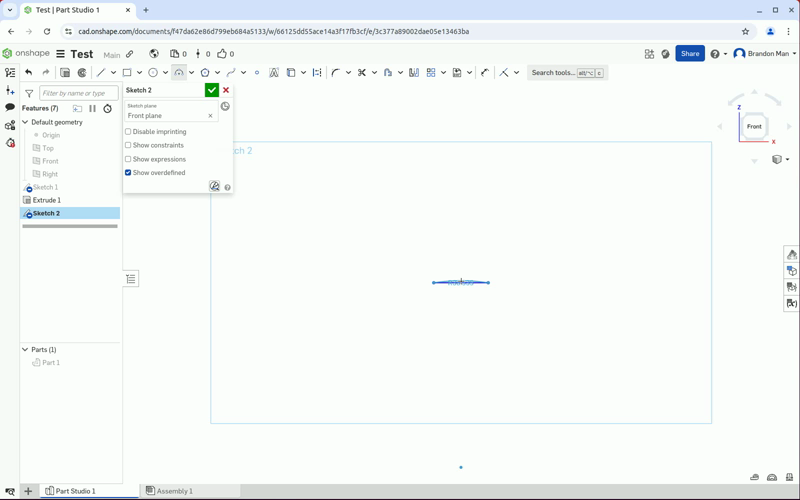
key_up(shift)
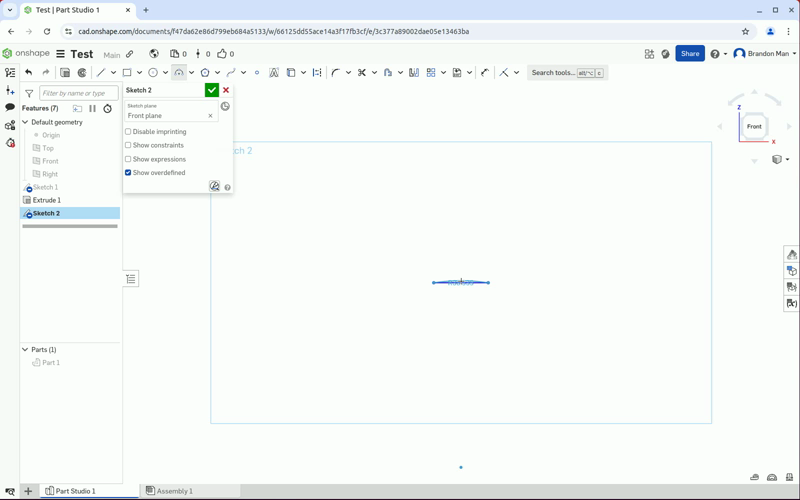
key(esc)
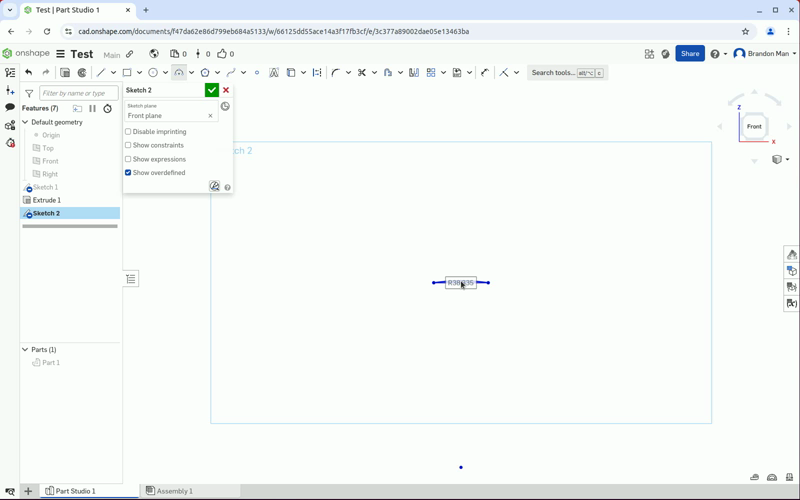
mouse_move(472, 282)
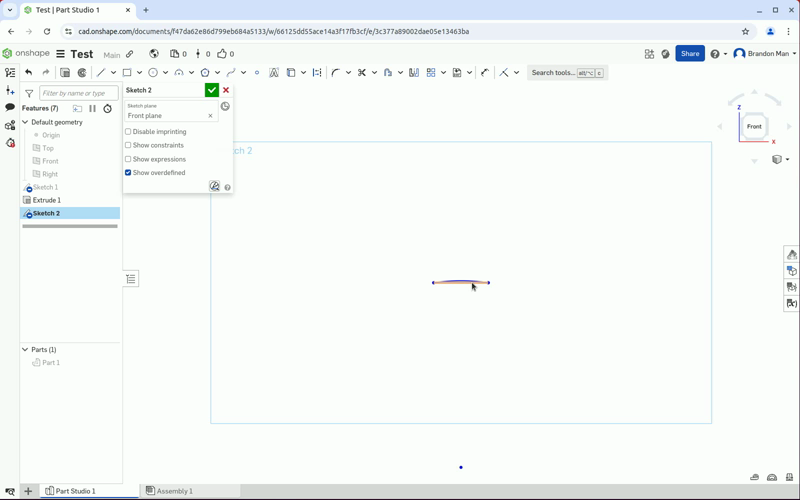
scroll(6)
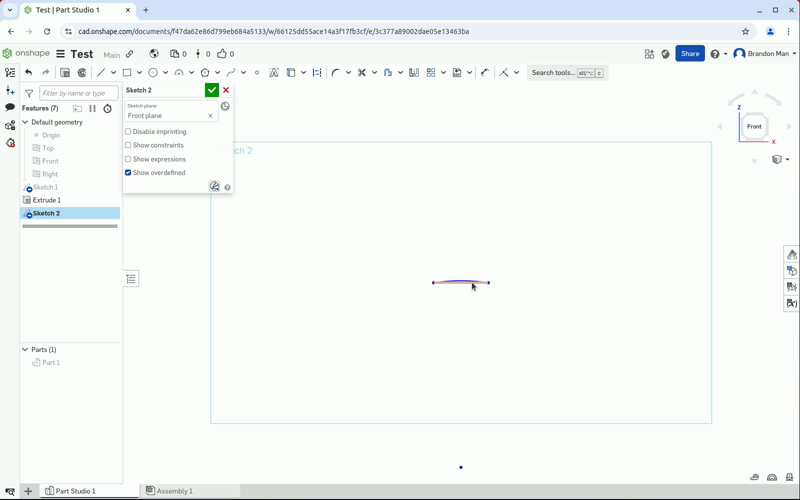
scroll(6)
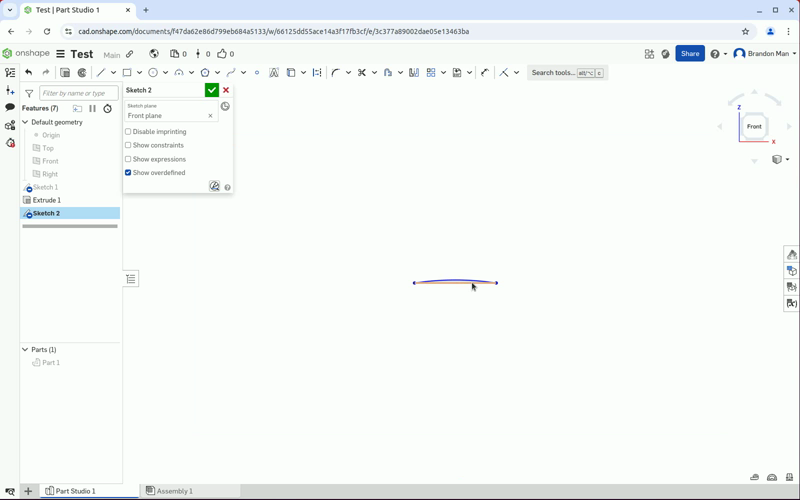
scroll(6)
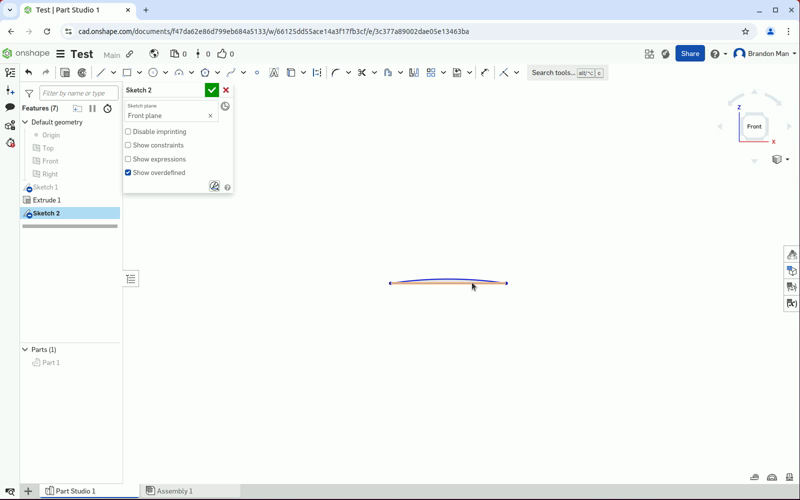
scroll(6)
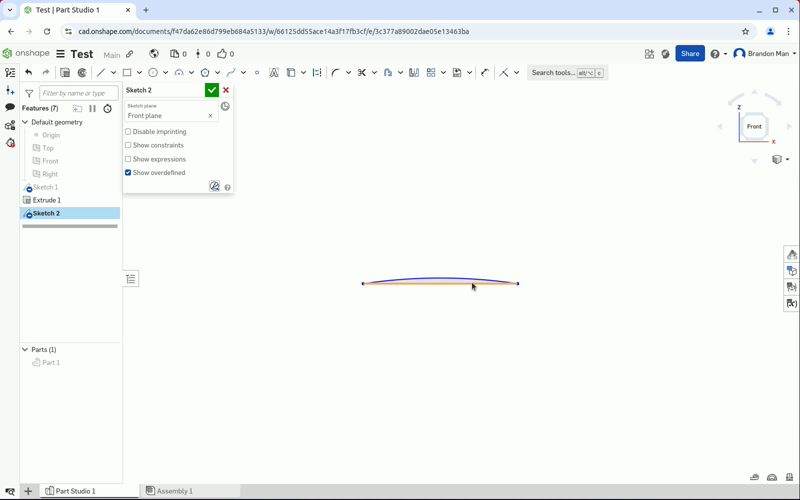
scroll(6)
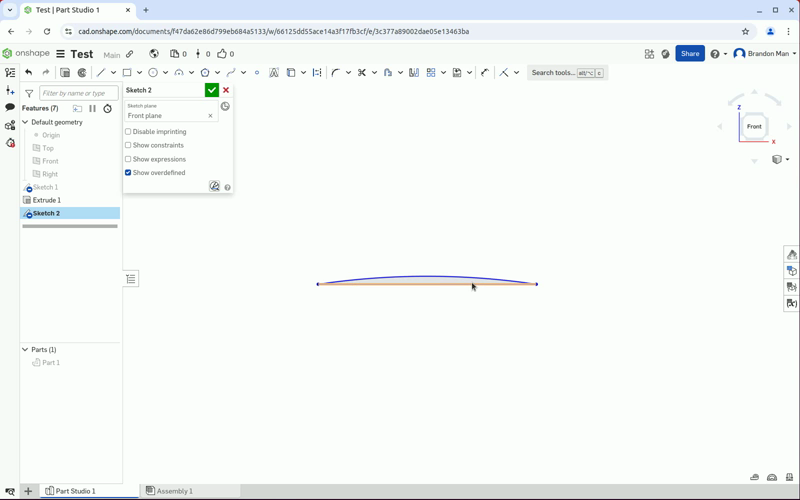
scroll(6)
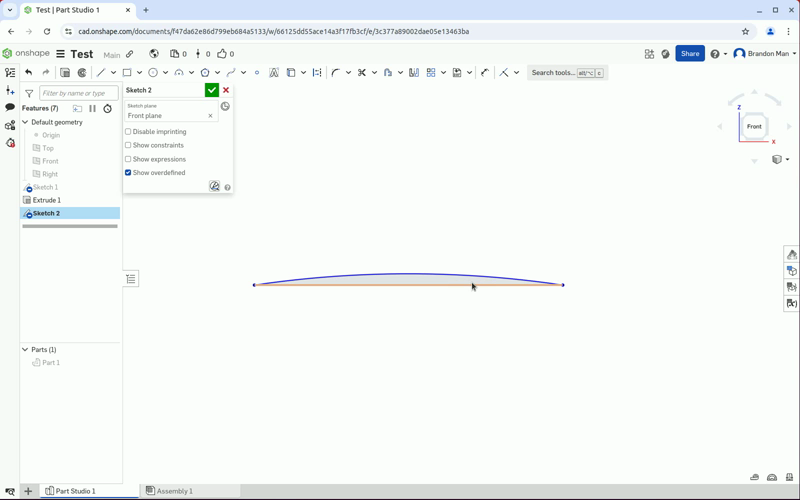
scroll(6)
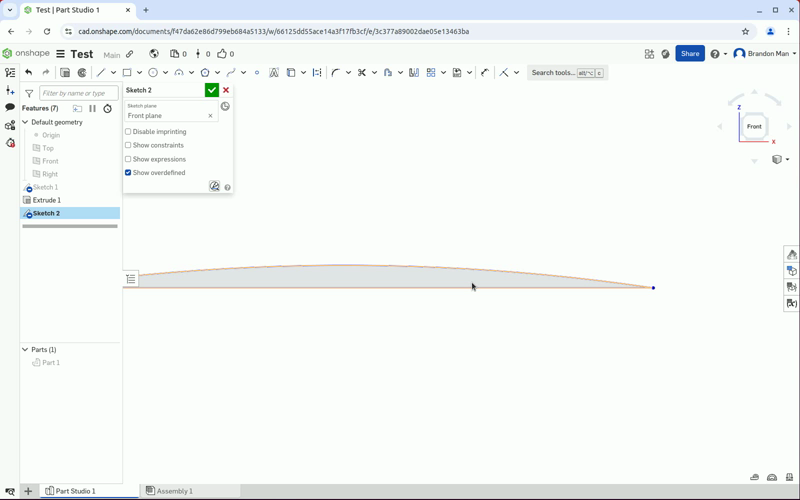
click(472, 282)
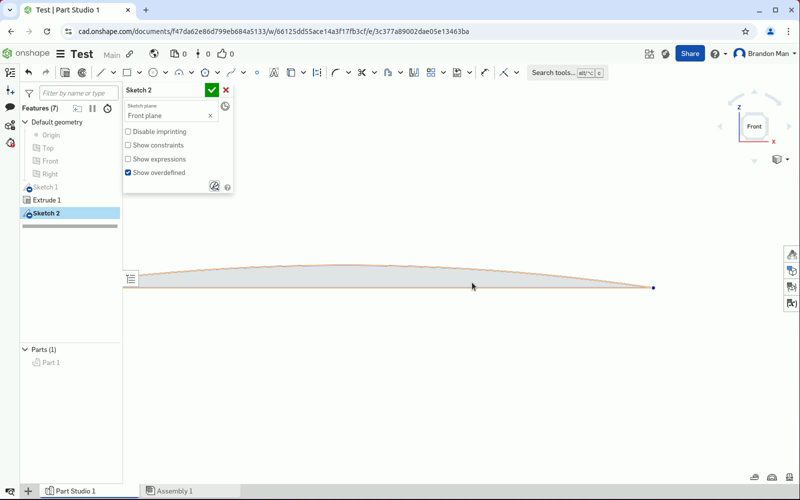
scroll(-6)
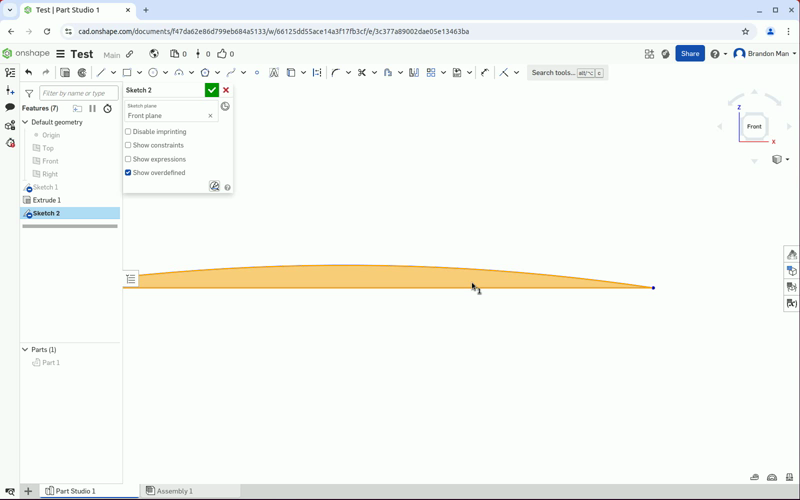
scroll(-6)
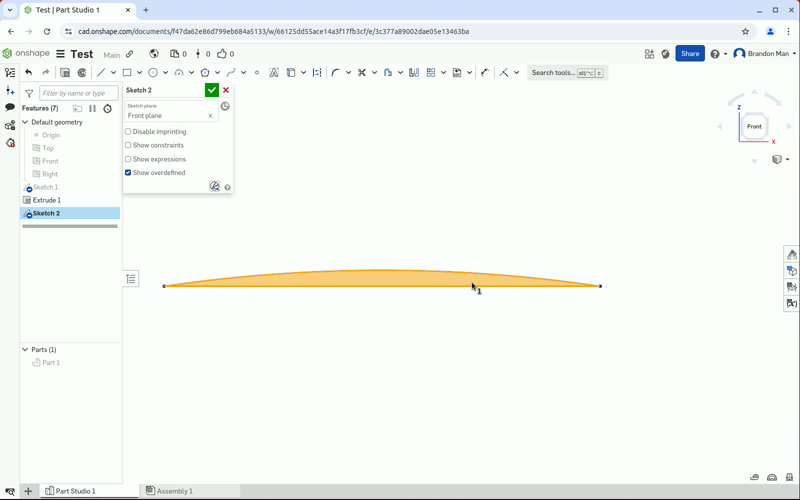
scroll(-6)
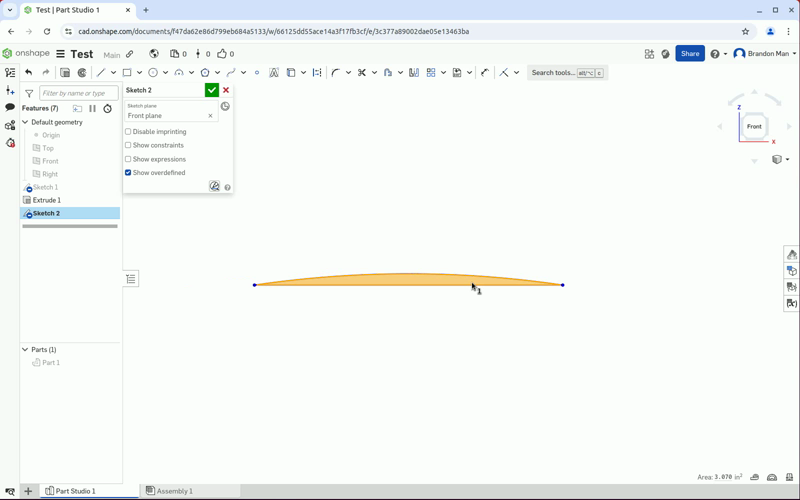
scroll(-6)
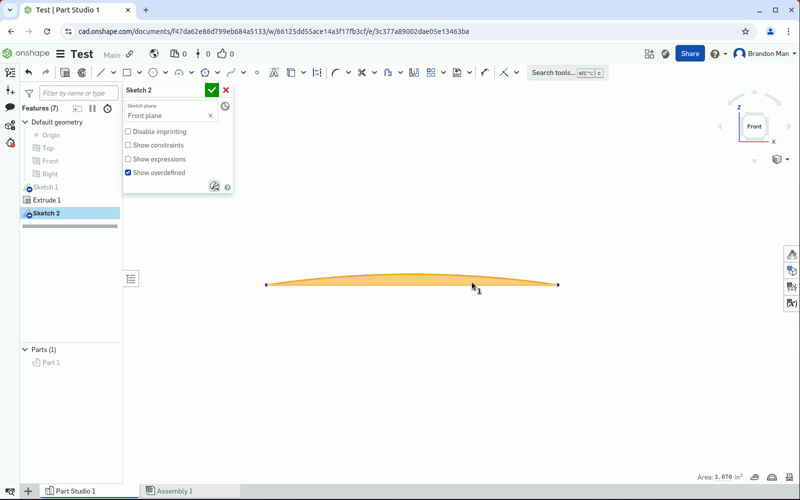
scroll(-6)
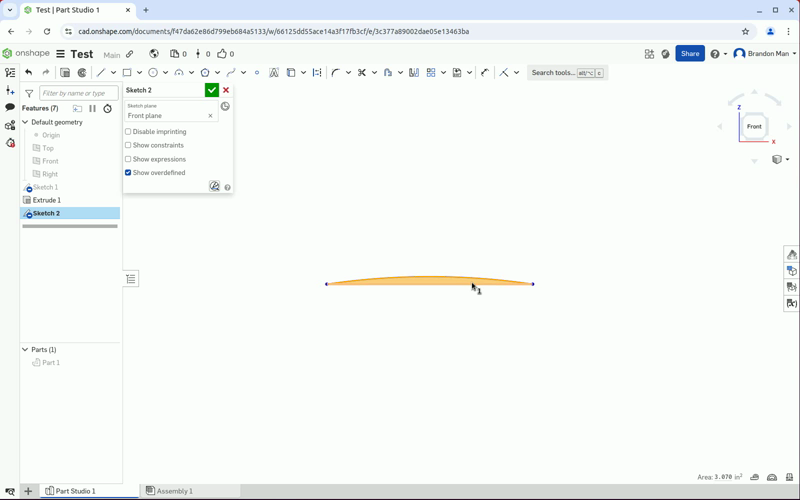
scroll(-6)
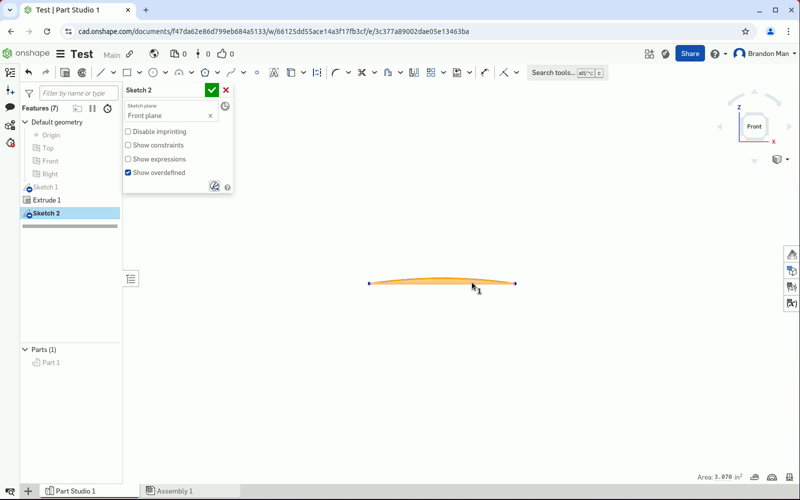
scroll(-6)
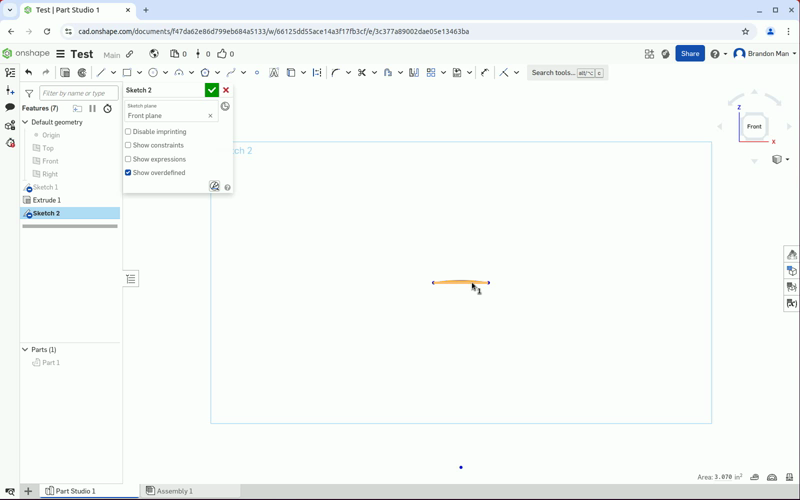
mouse_move(73, 352)
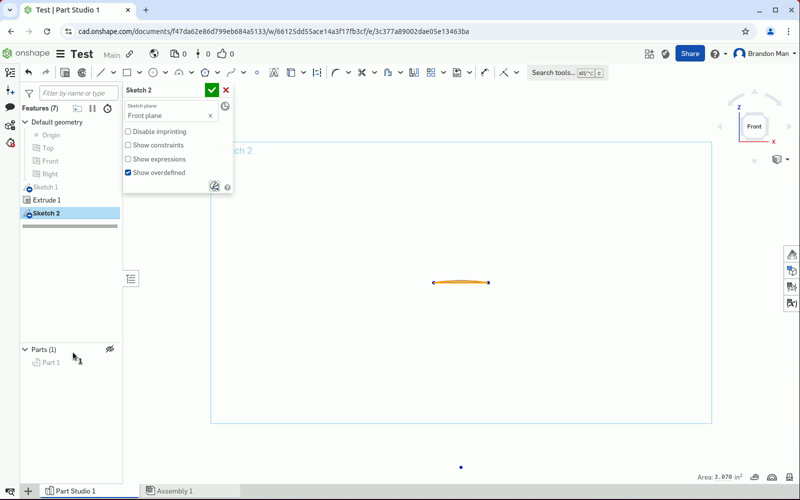
key(shift+y)
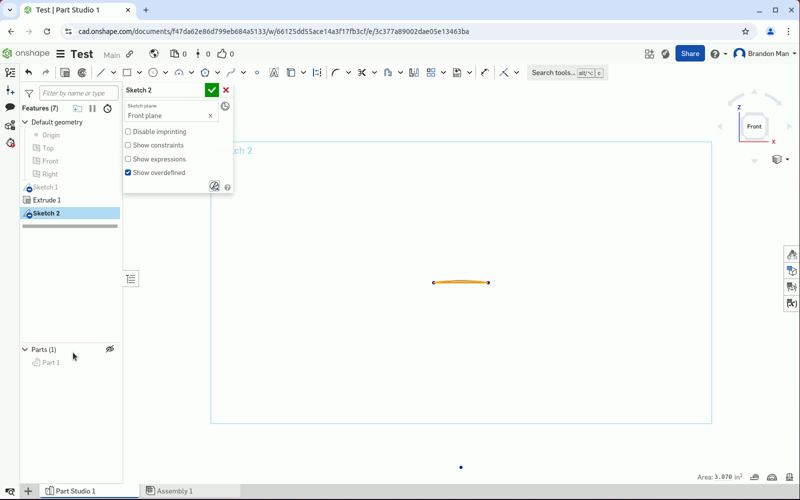
key(shift+e)
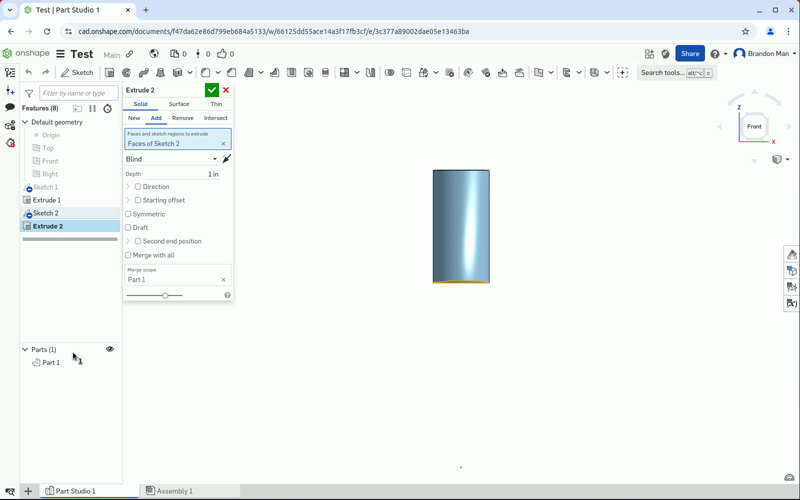
mouse_move(143, 106)
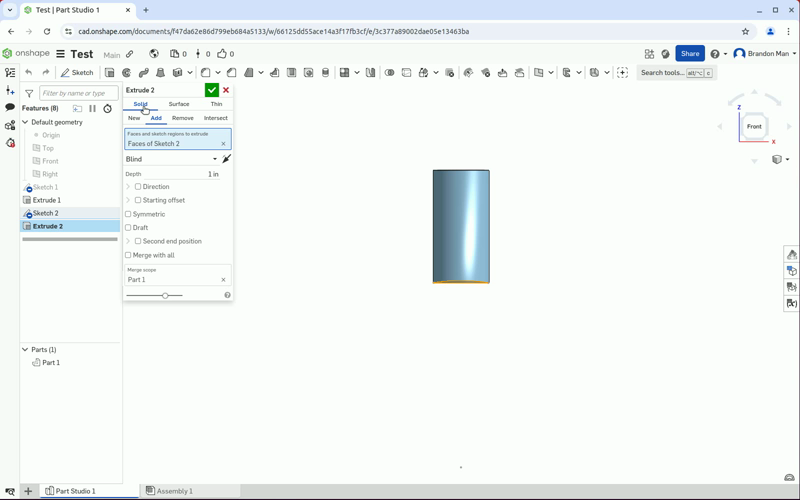
click(143, 106)
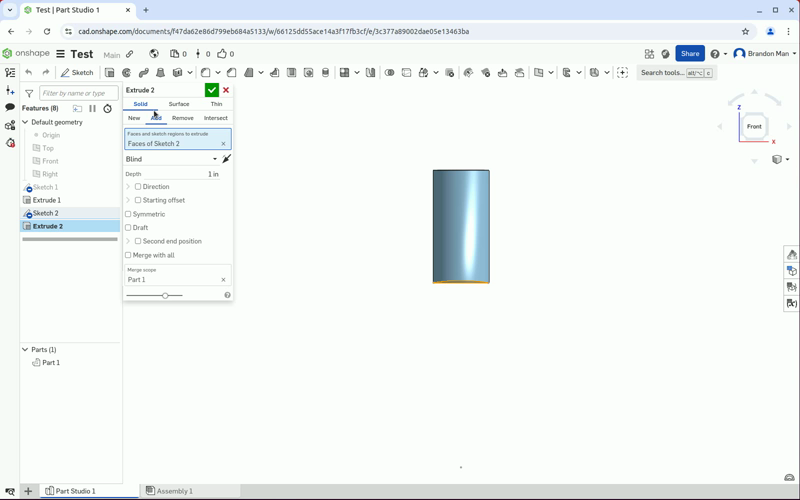
mouse_move(186, 120)
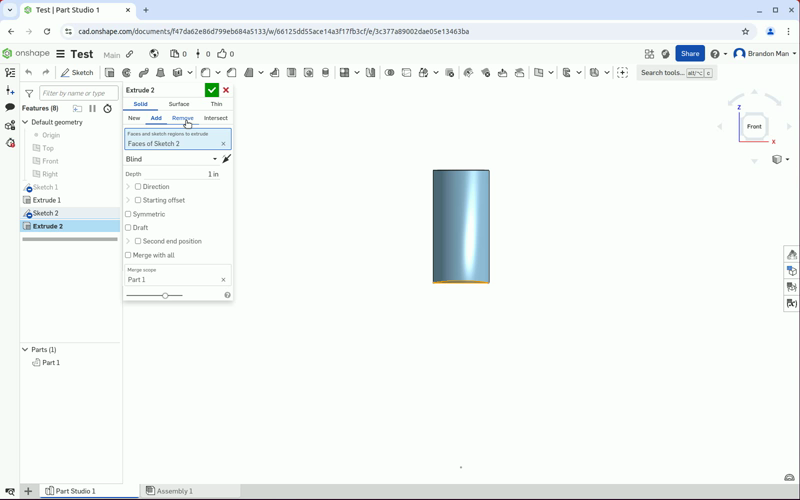
click(186, 120)
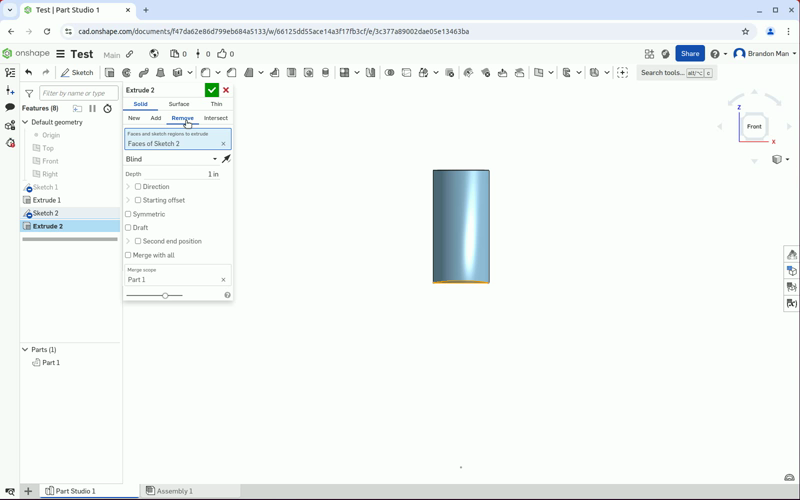
key(tab, 4)
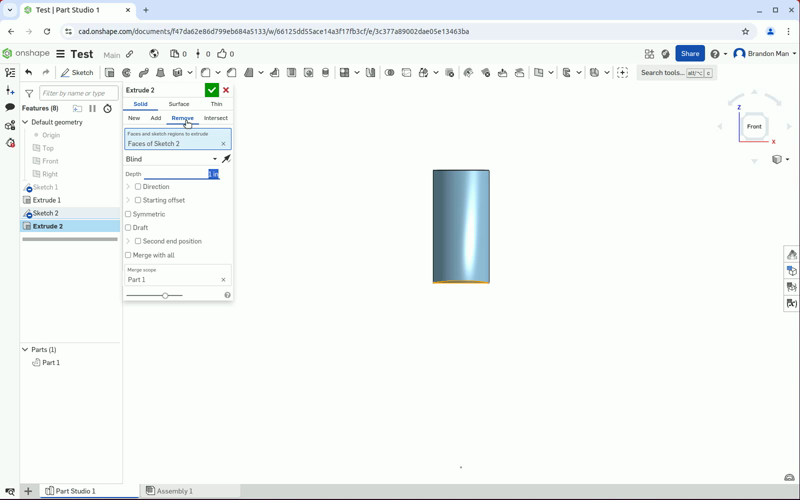
text(18.294)
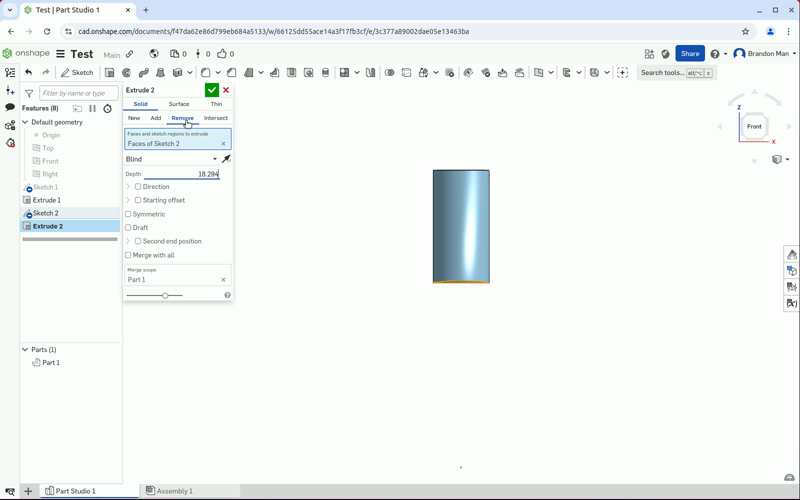
key(tab, 3)
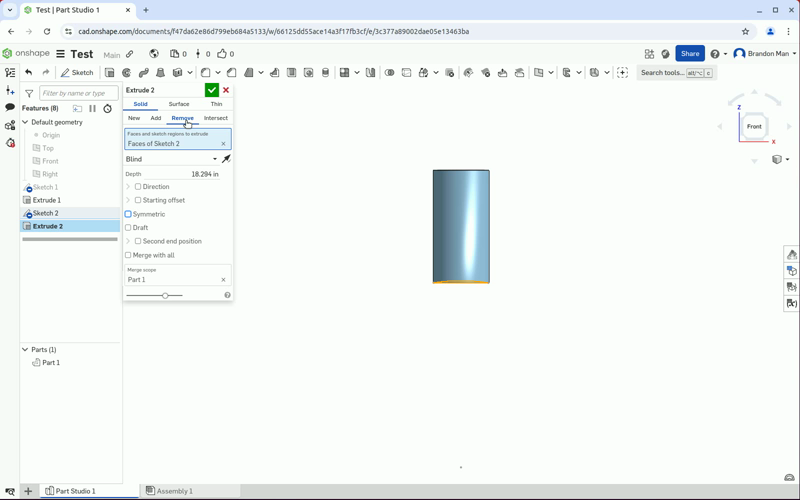
key(space)
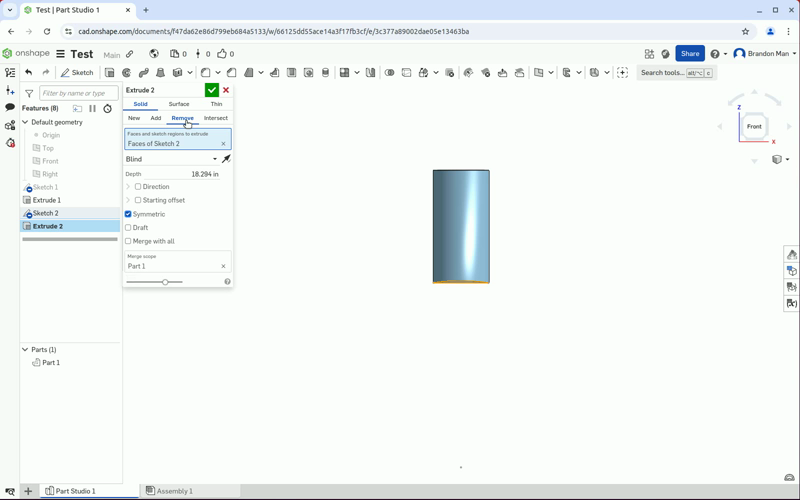
key(tab, 2)
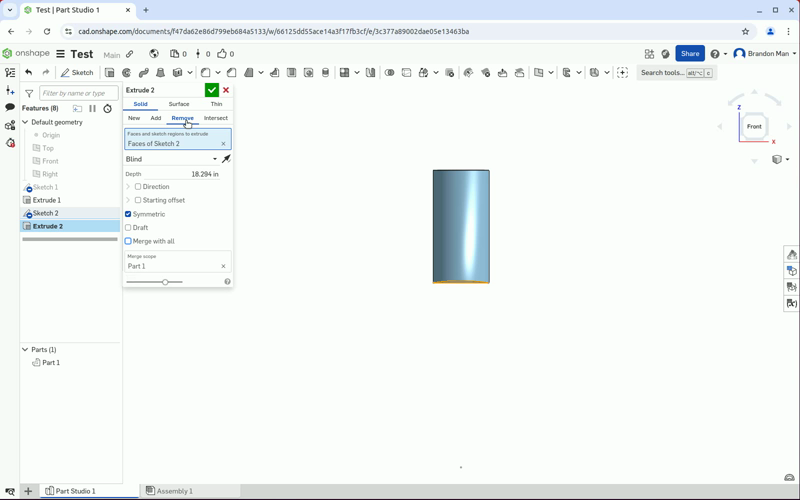
key(space)
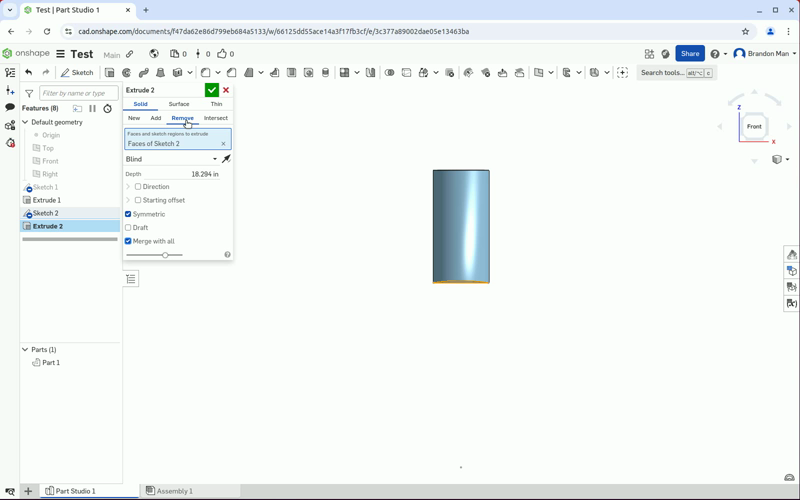
key(enter)
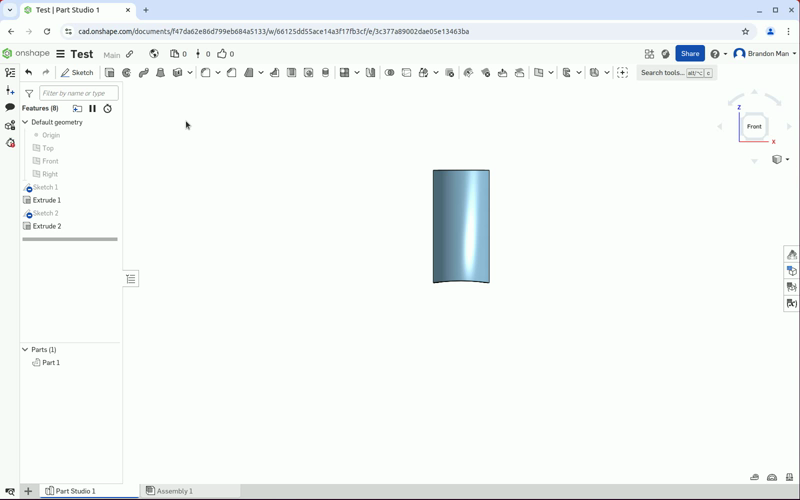
key(shift+h)
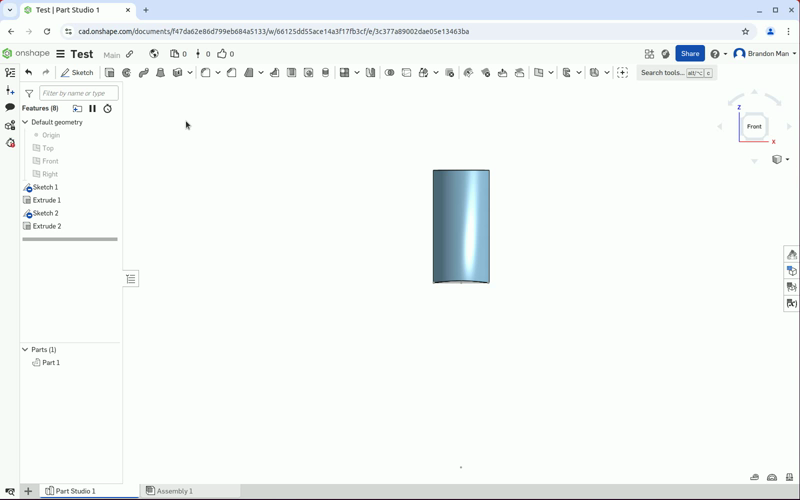
key(shift+h)
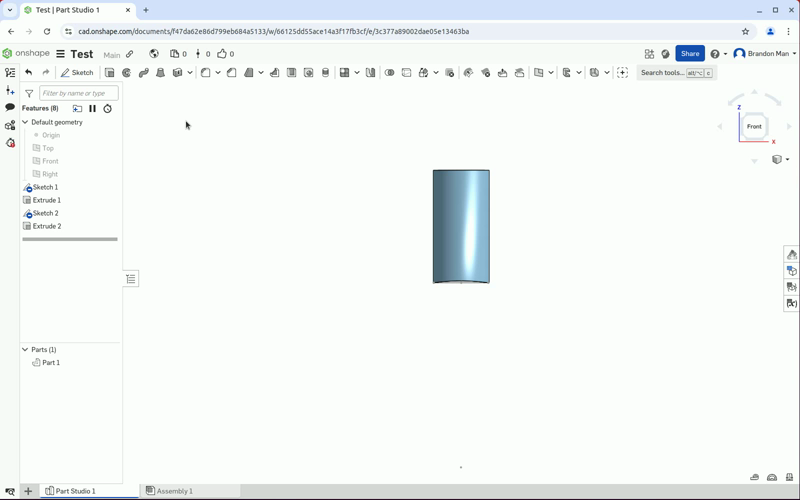
key(shift+7)
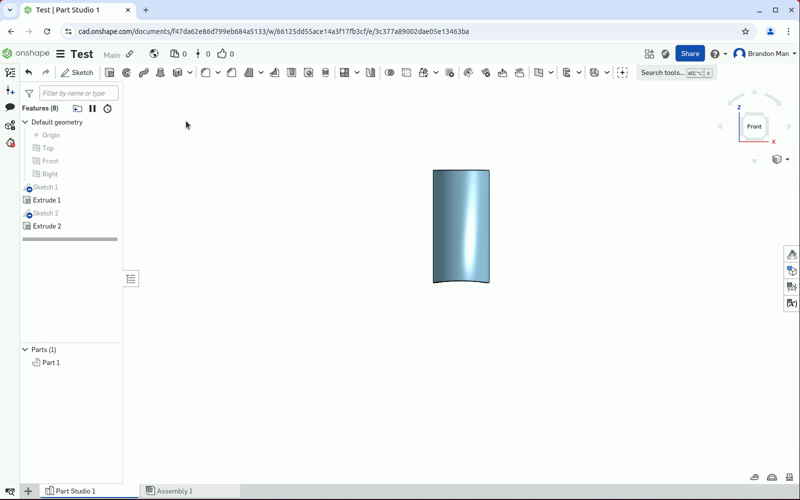
key(left, 2)
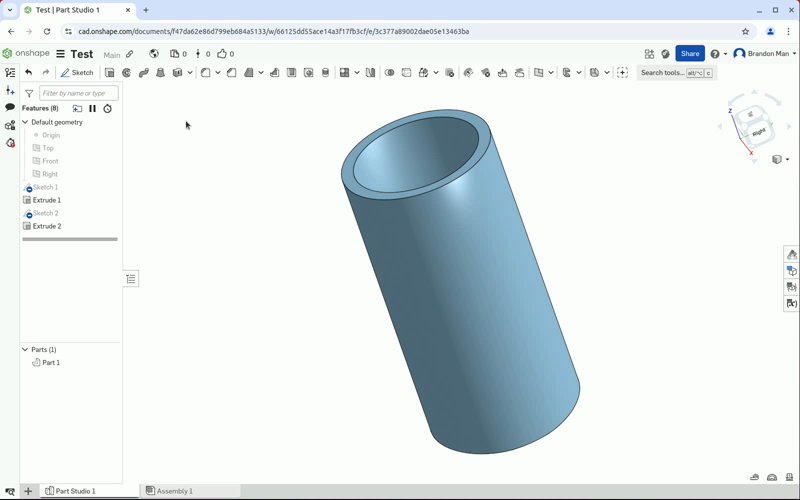
key(down, 2)
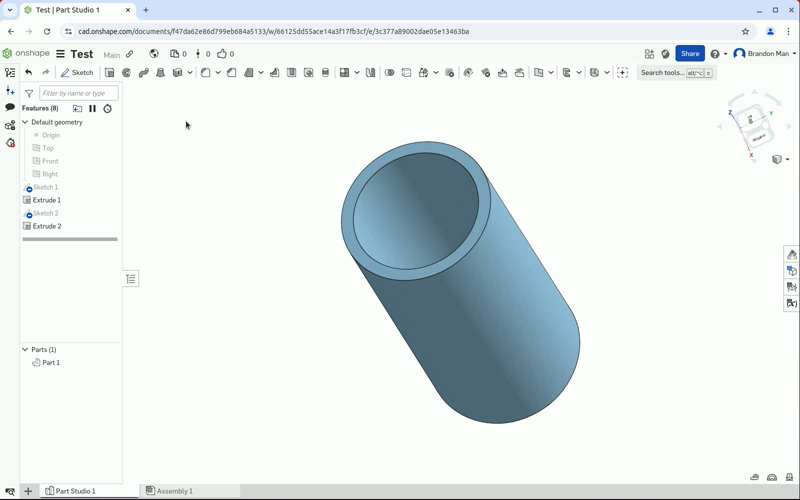
key(up, 2)
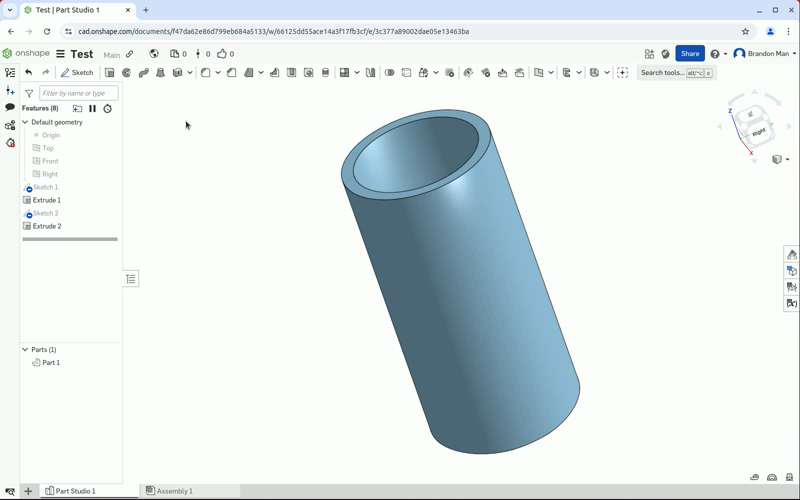
key(right, 2)
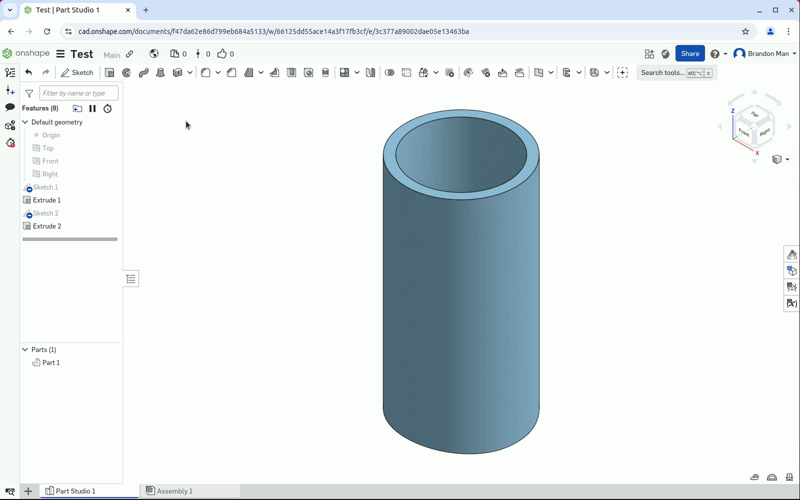
mouse_move(73, 189)
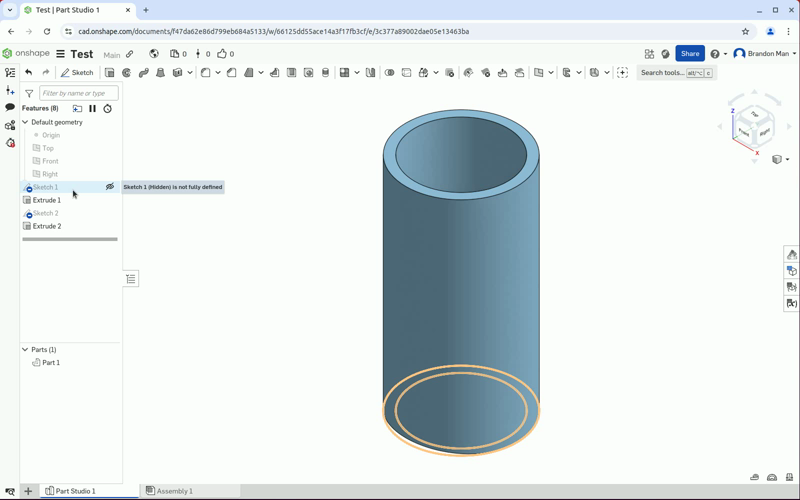
click(73, 189)